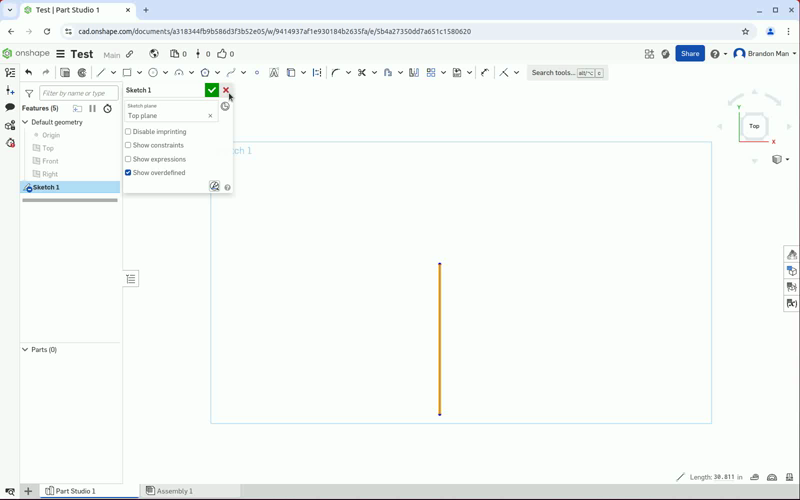
key(shift+h)
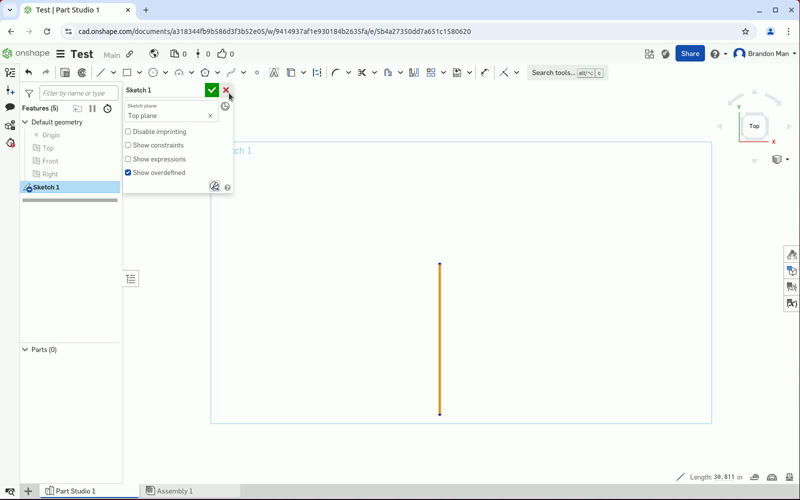
key(shift+s)
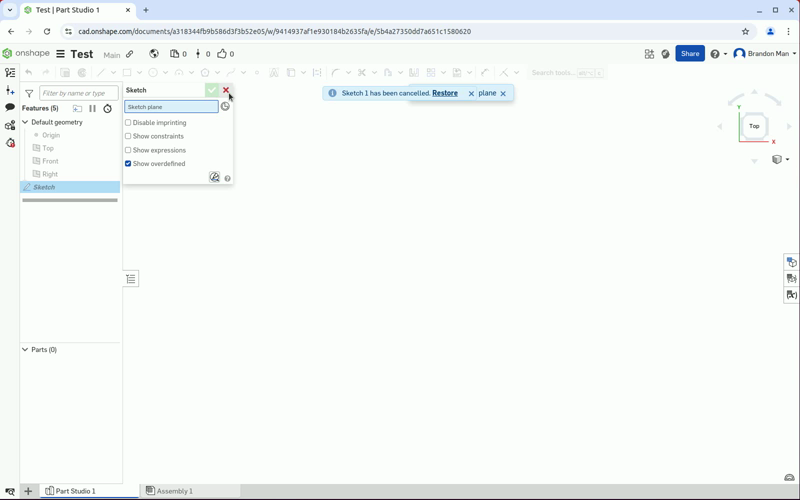
mouse_move(73, 150)
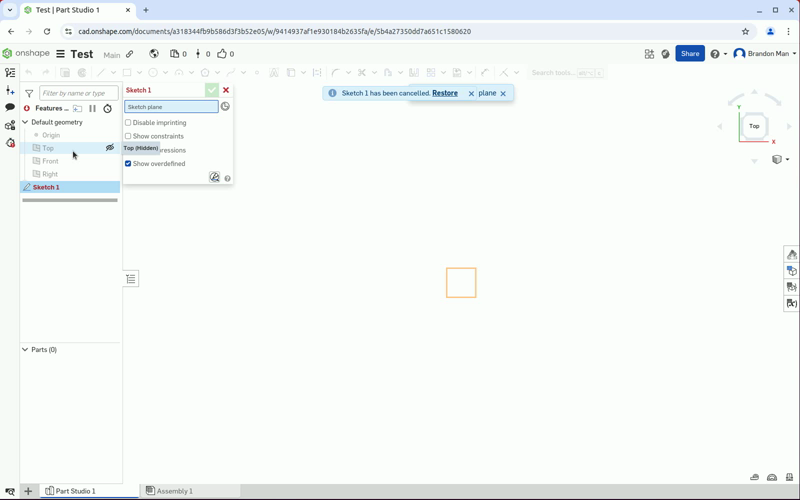
click(73, 150)
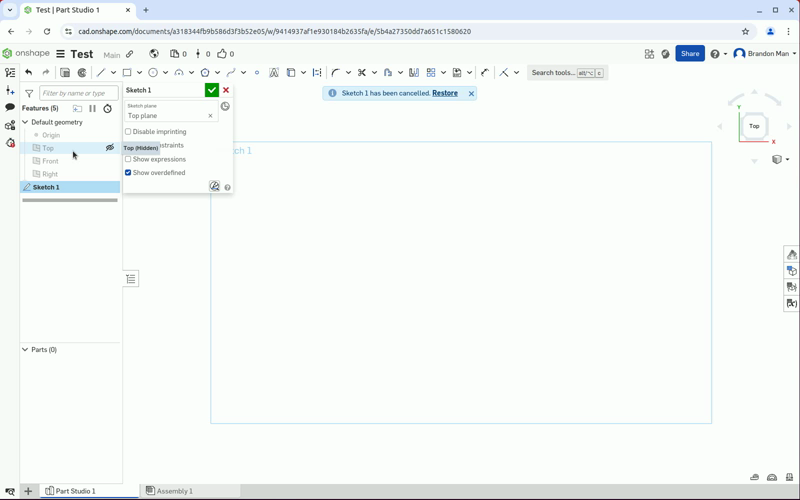
mouse_move(73, 352)
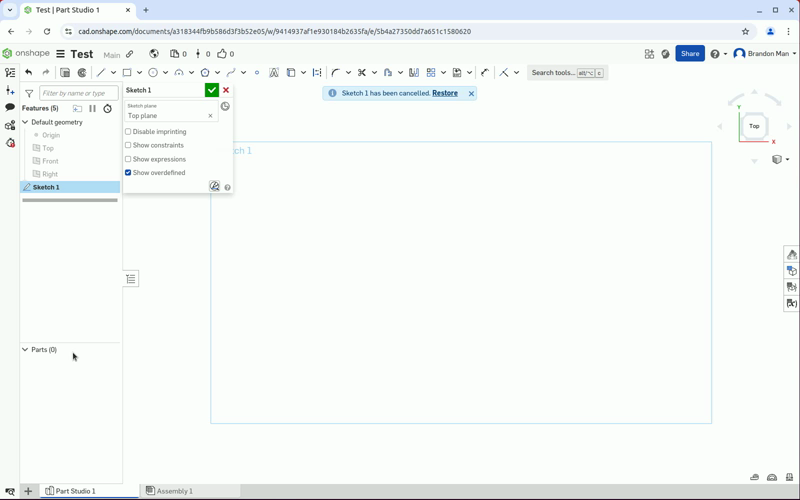
key(y)
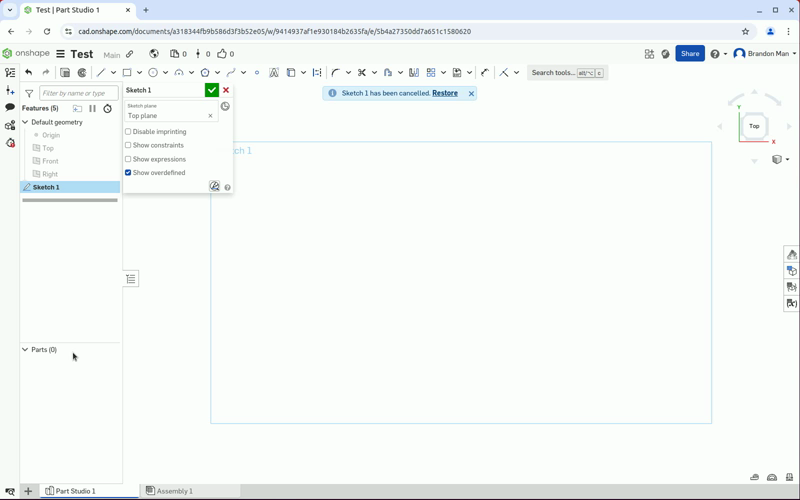
key(l)
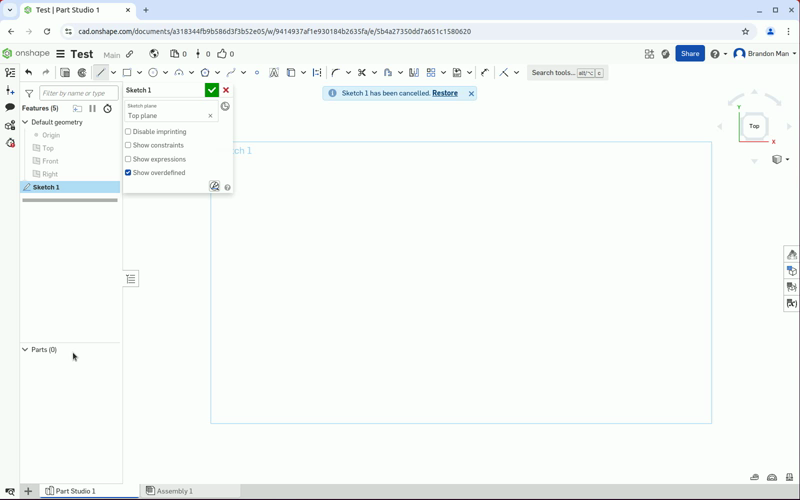
key_down(shift)
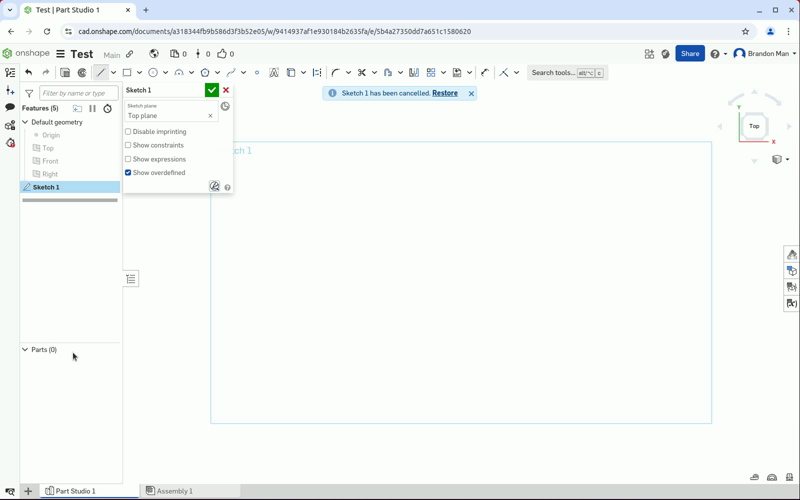
mouse_move(460, 282)
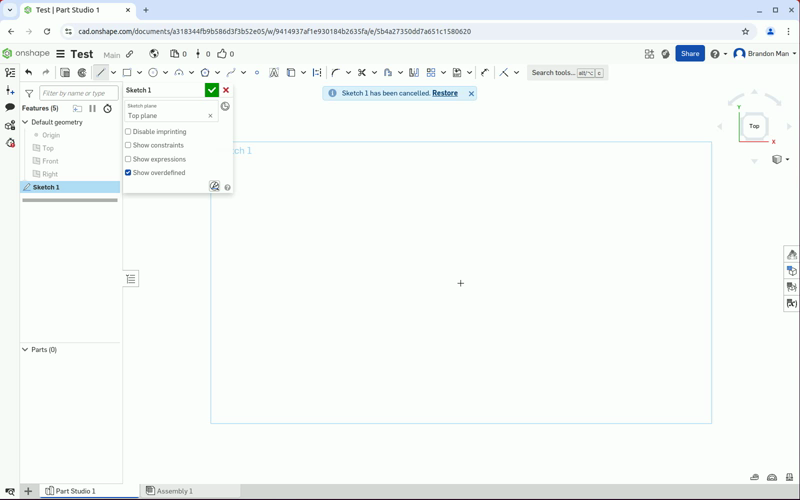
click(460, 282)
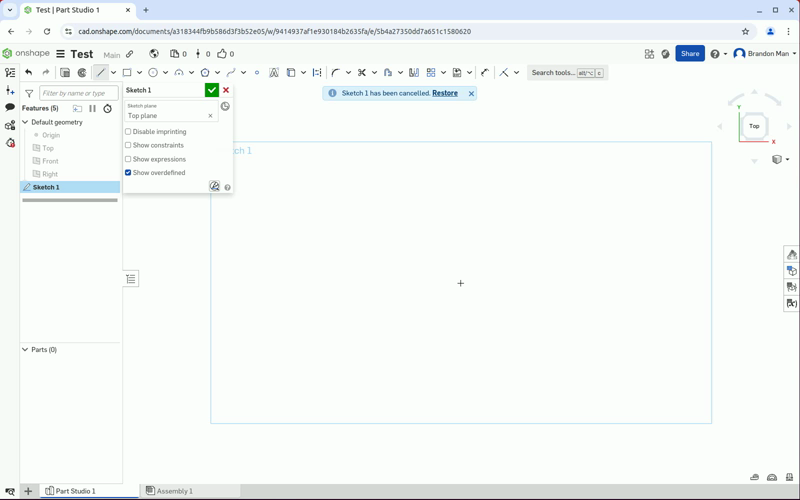
key_up(shift)
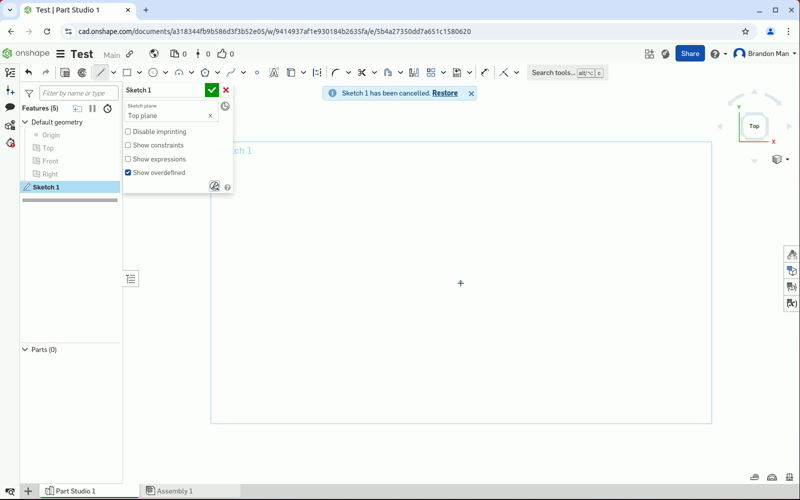
key_down(shift)
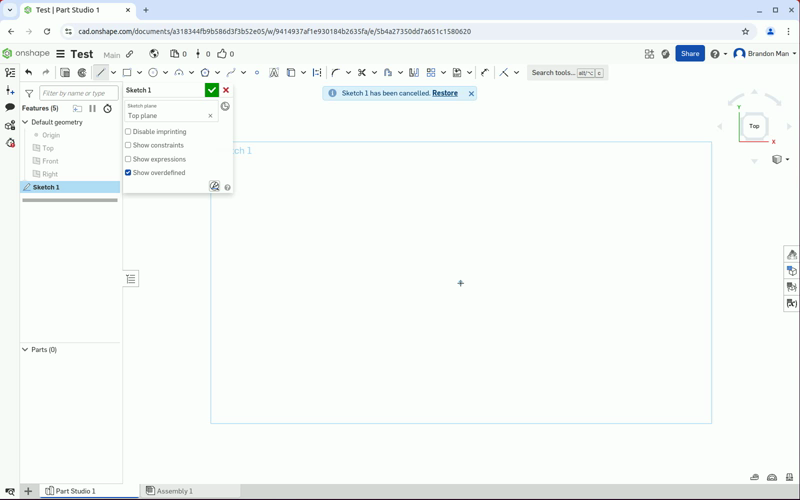
mouse_move(535, 282)
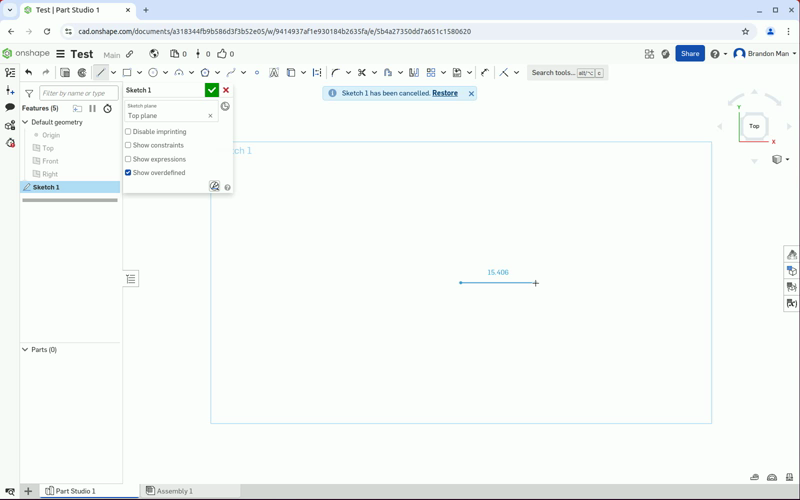
click(535, 282)
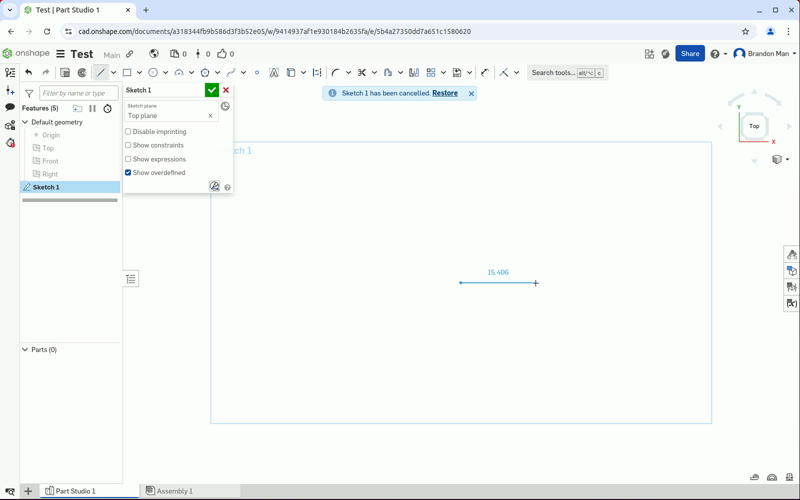
key_up(shift)
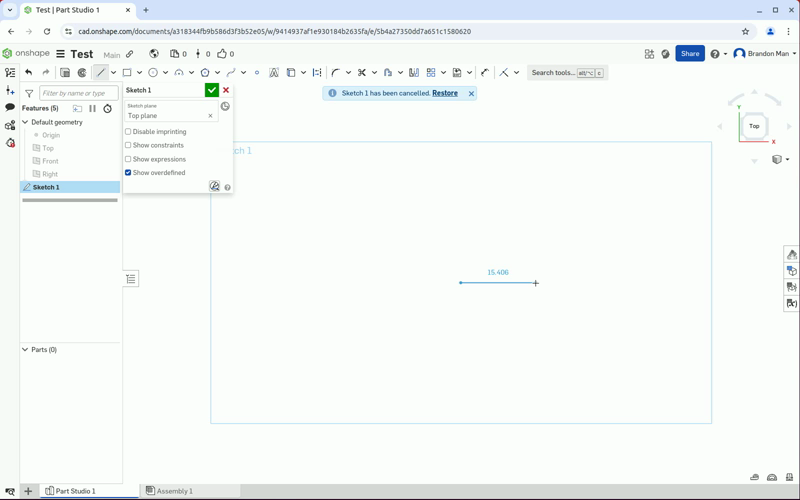
key_down(shift)
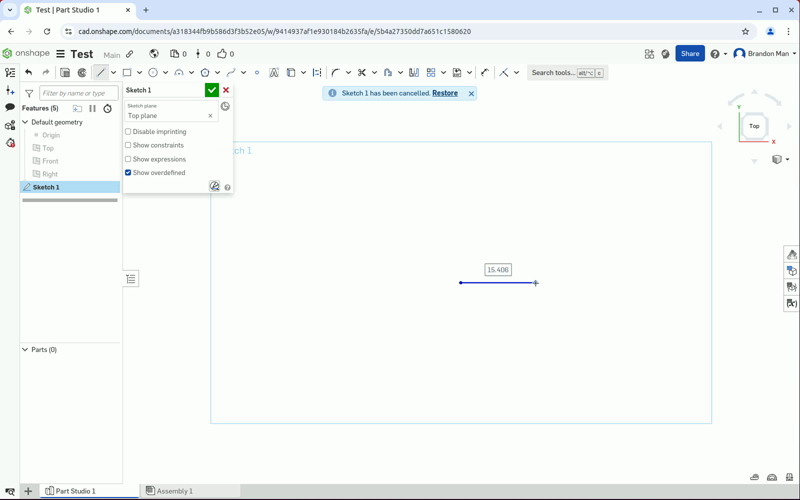
mouse_move(535, 170)
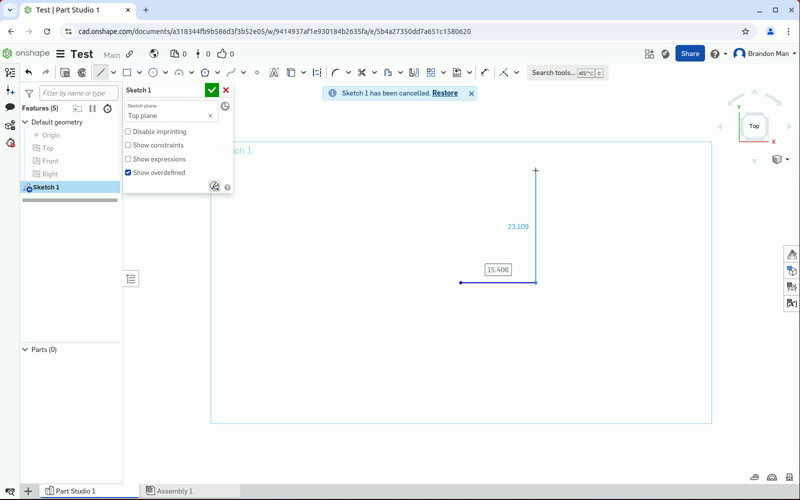
click(535, 170)
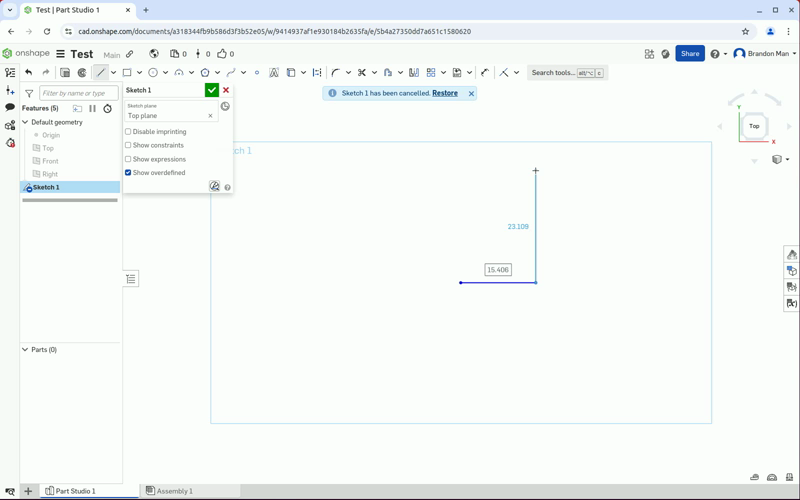
key_up(shift)
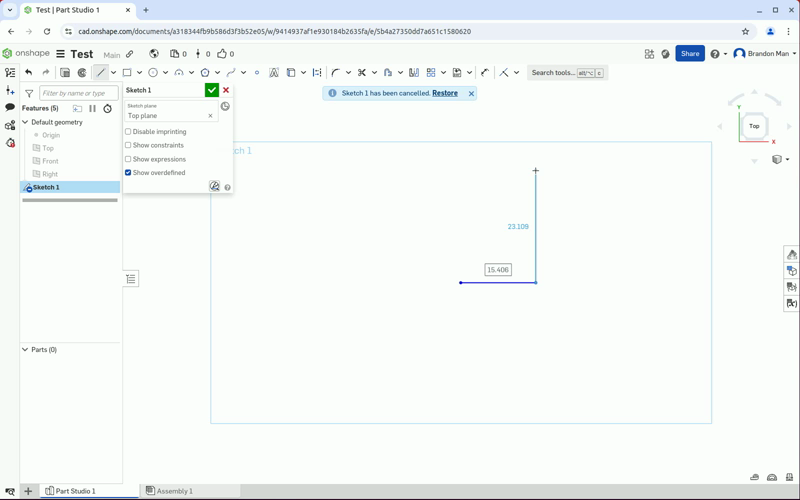
key_down(shift)
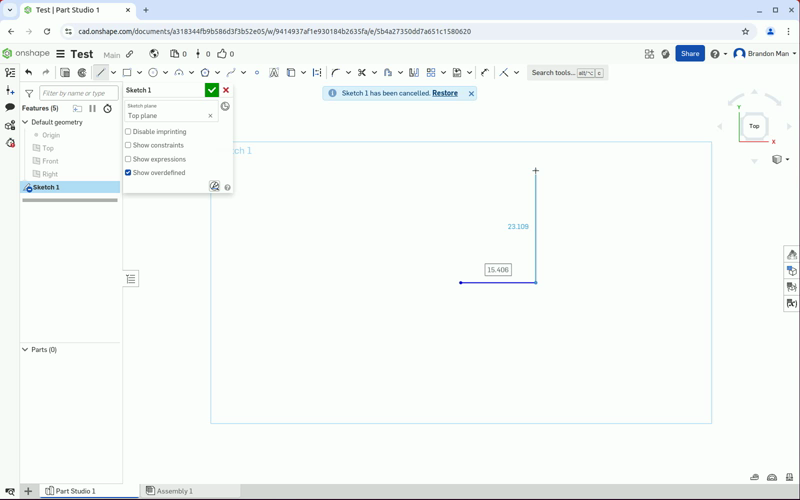
mouse_move(460, 170)
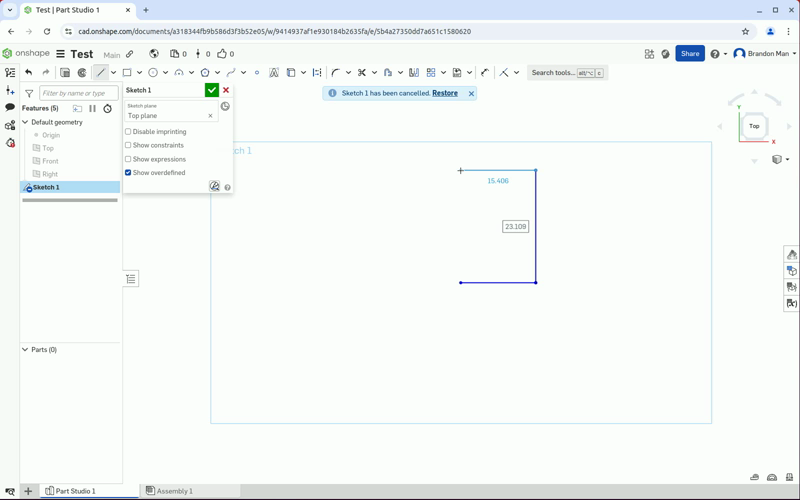
click(460, 170)
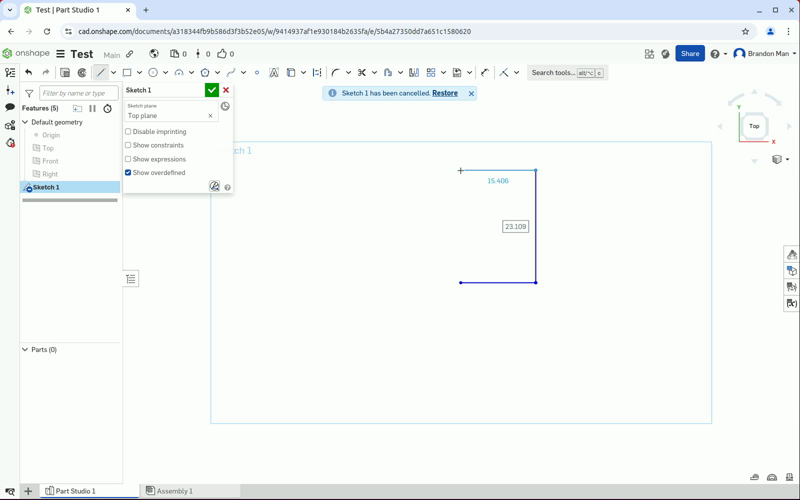
key_up(shift)
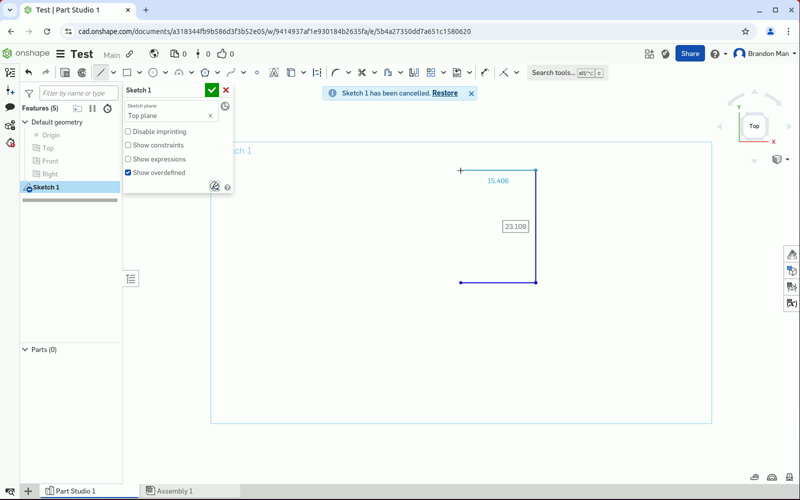
key_down(shift)
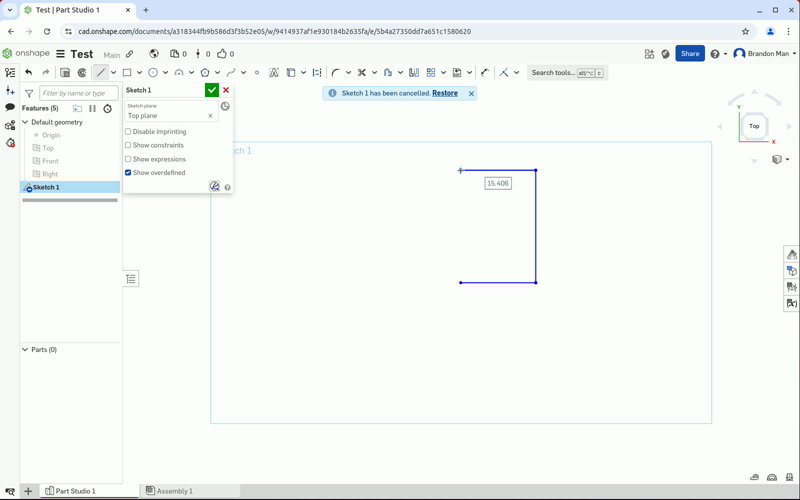
mouse_move(460, 282)
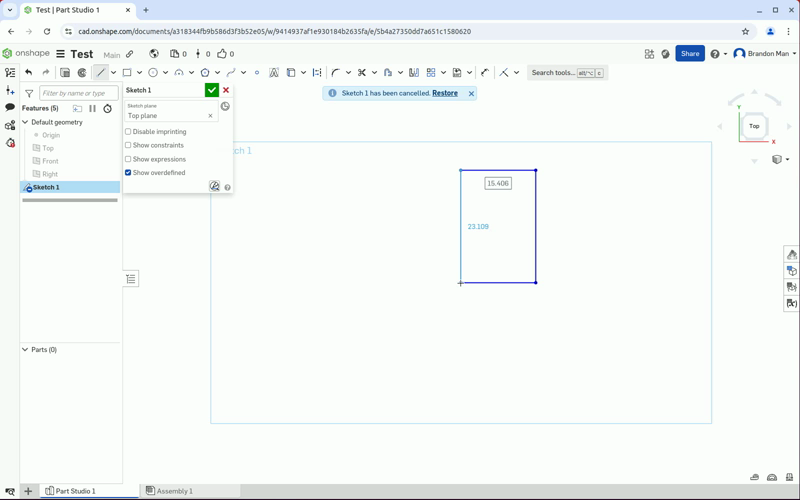
key_up(shift)
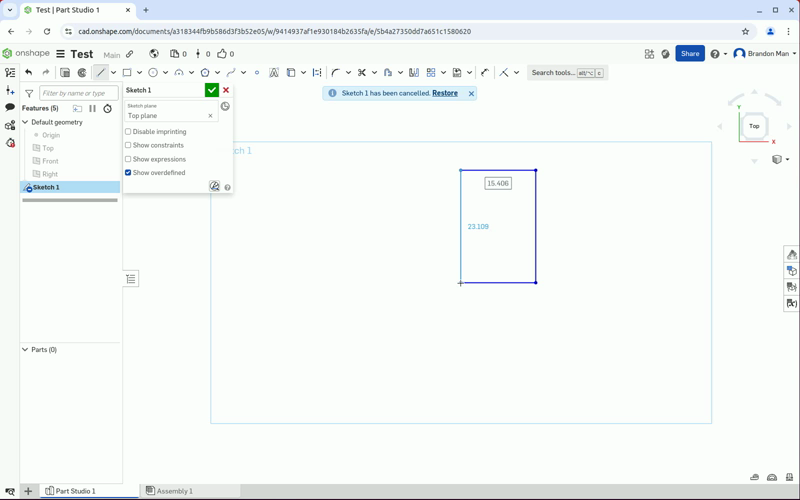
click(460, 282)
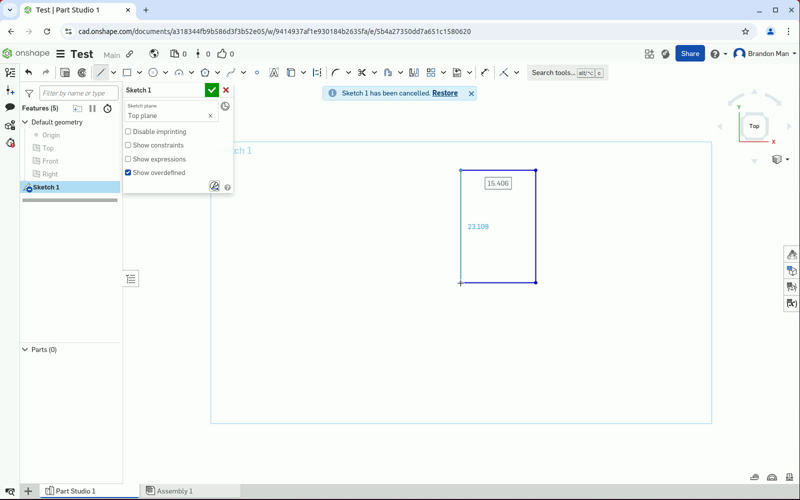
key(esc)
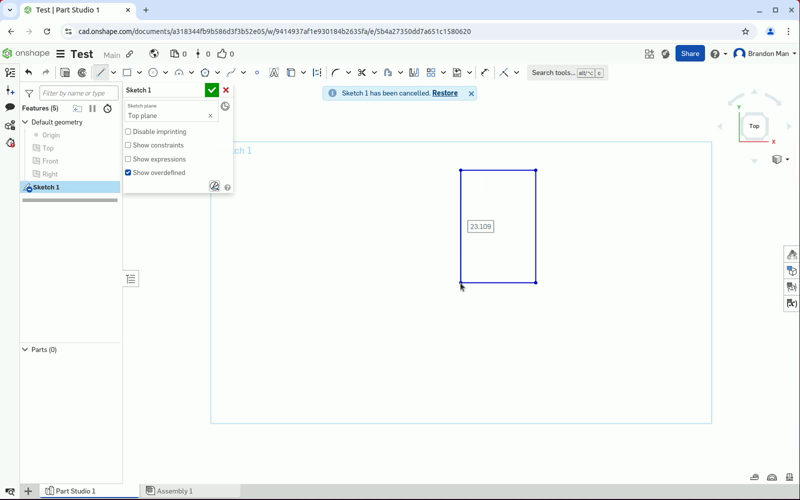
mouse_move(524, 266)
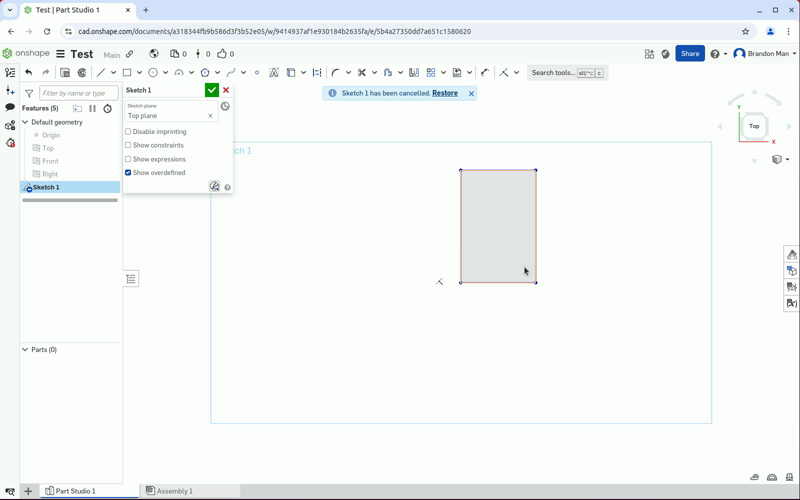
click(524, 266)
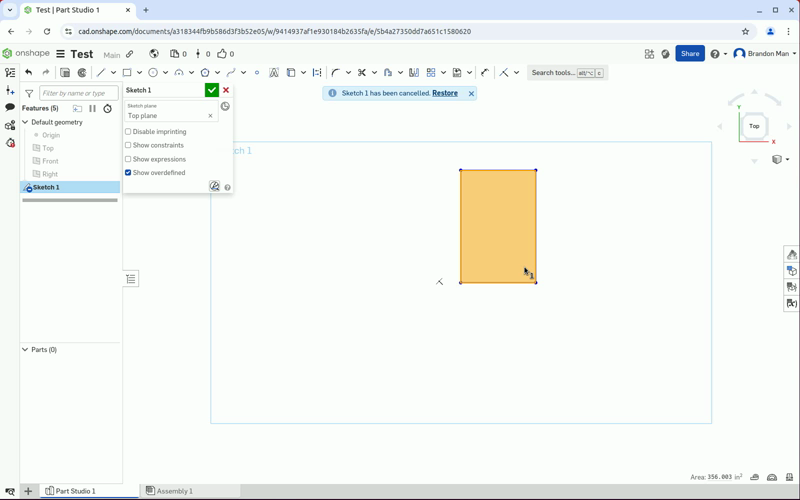
mouse_move(73, 352)
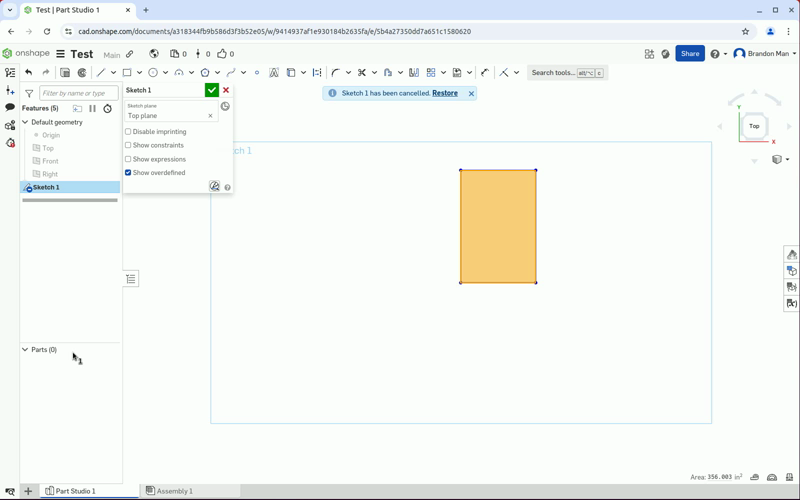
key(shift+y)
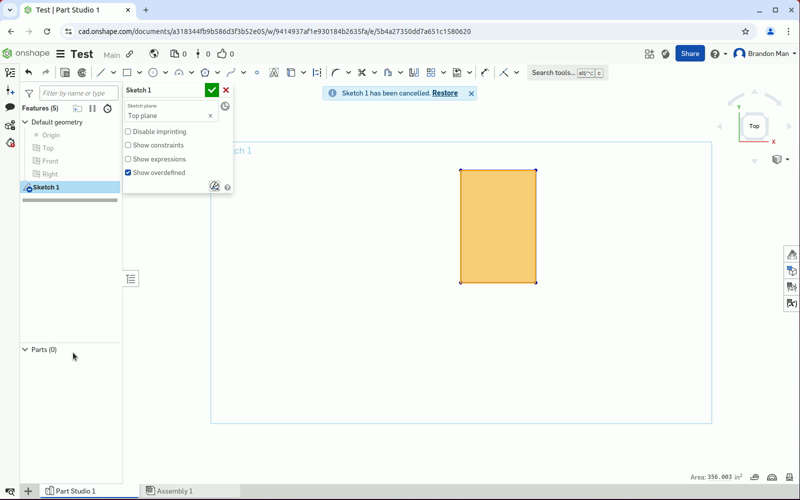
key(shift+e)
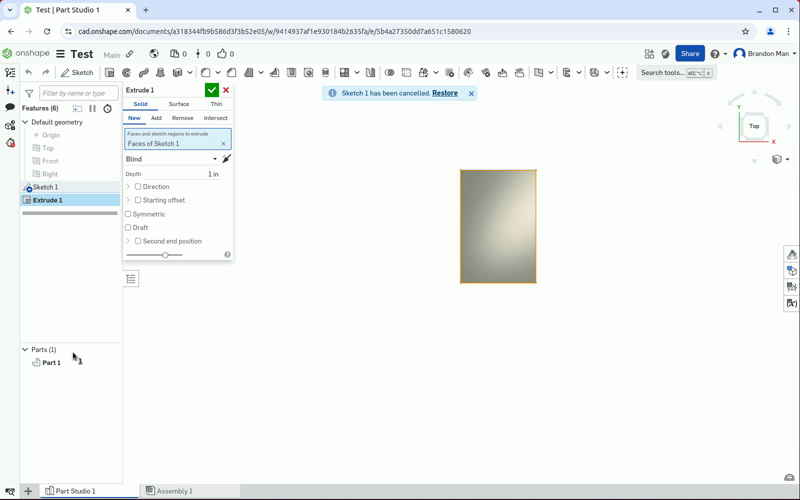
mouse_move(143, 106)
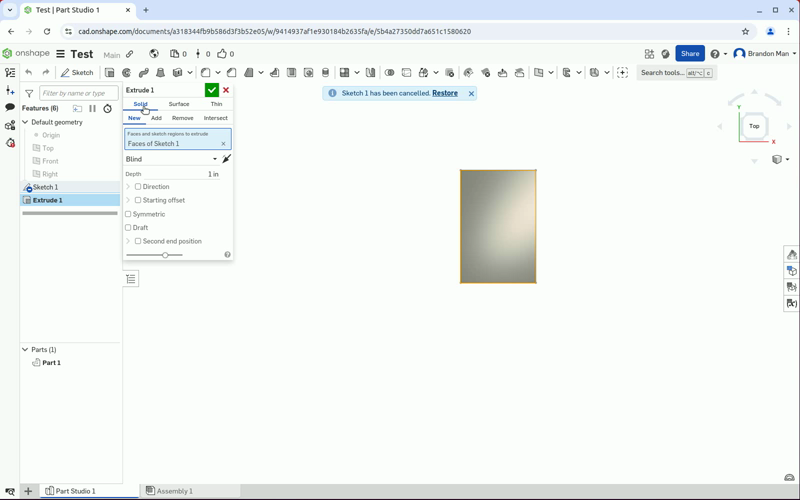
click(143, 106)
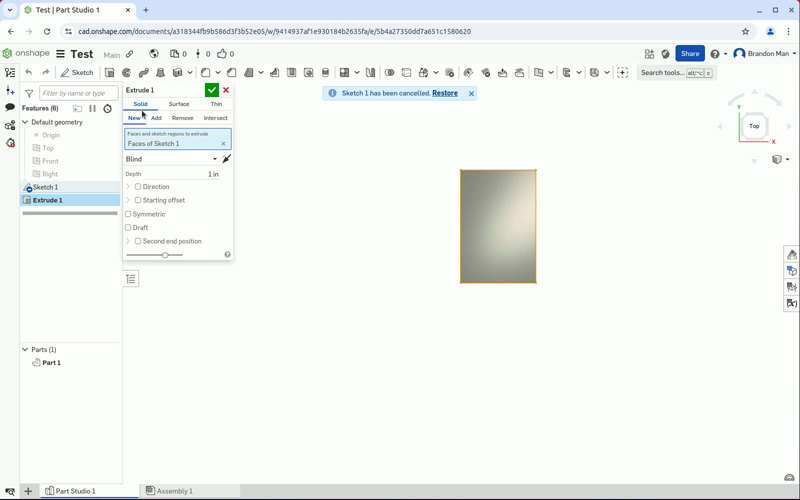
mouse_move(137, 120)
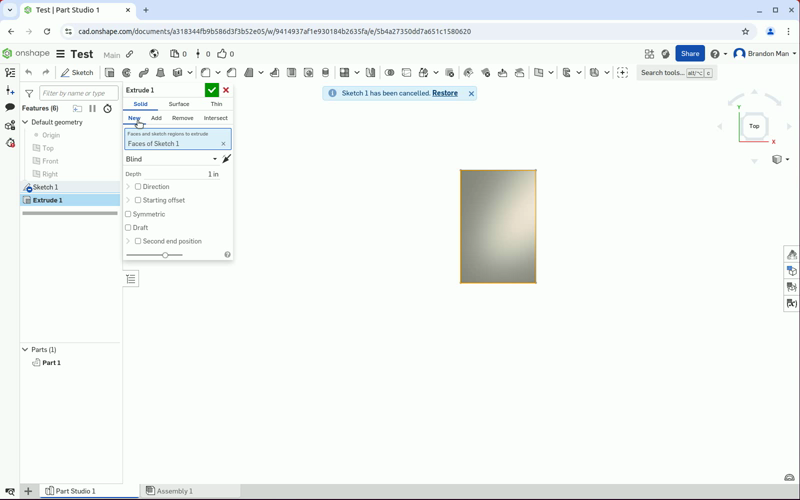
click(137, 120)
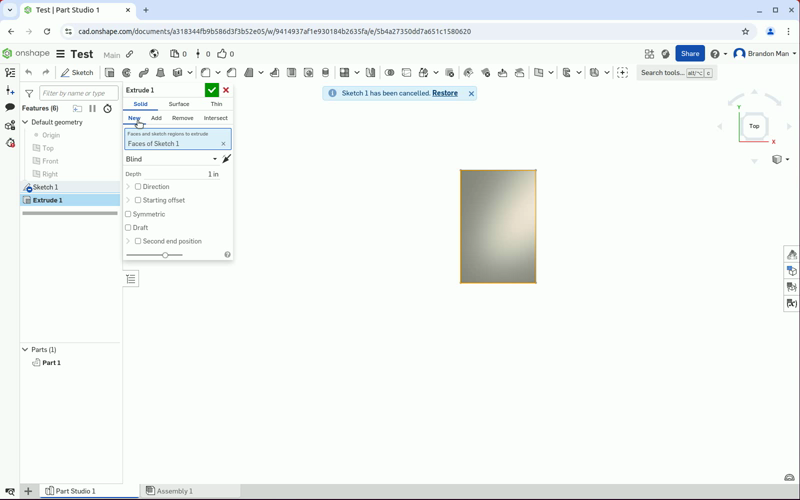
key(tab, 4)
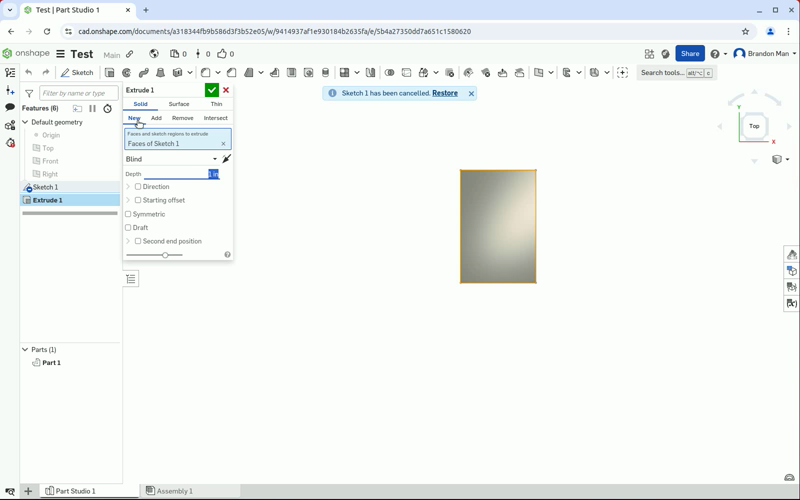
text(12.758)
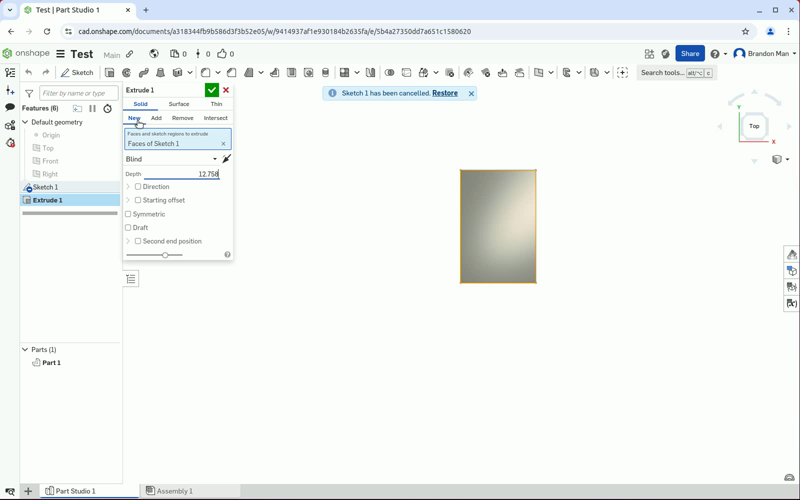
key(enter)
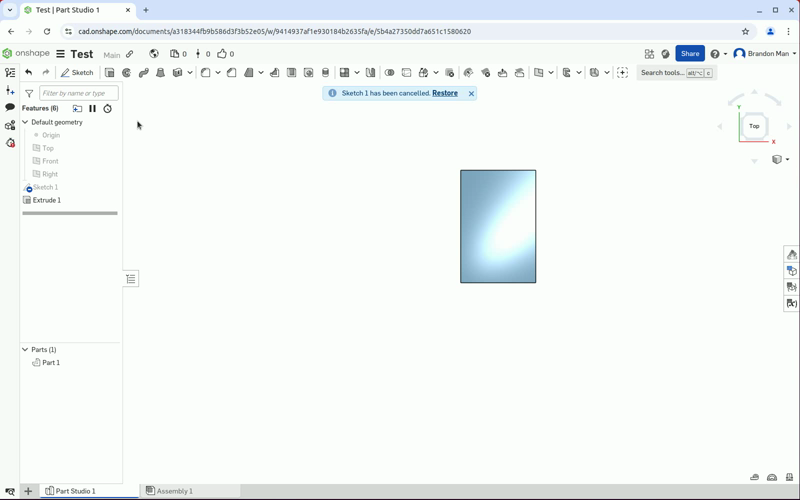
key(shift+h)
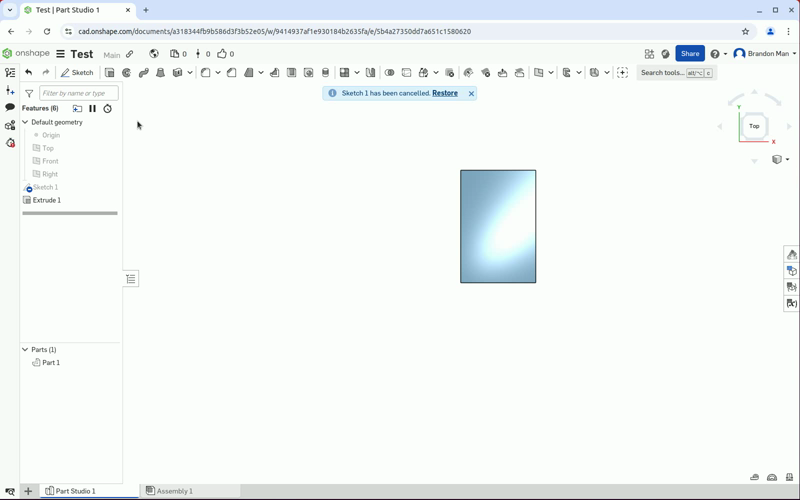
key(shift+h)
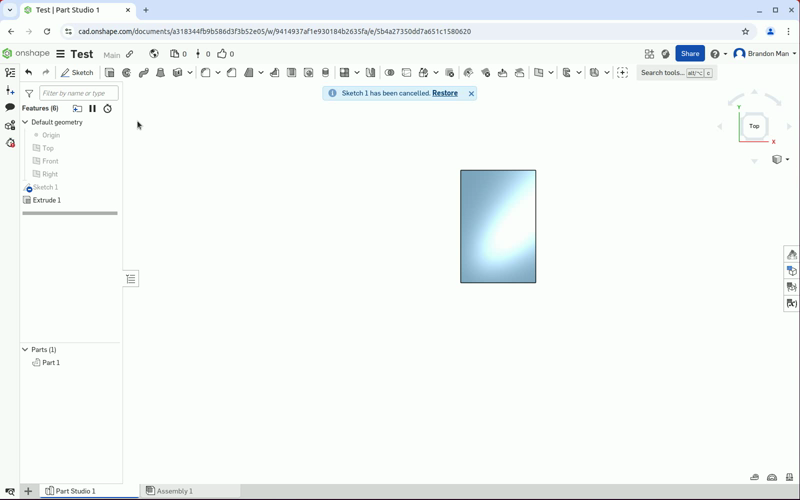
mouse_move(73, 189)
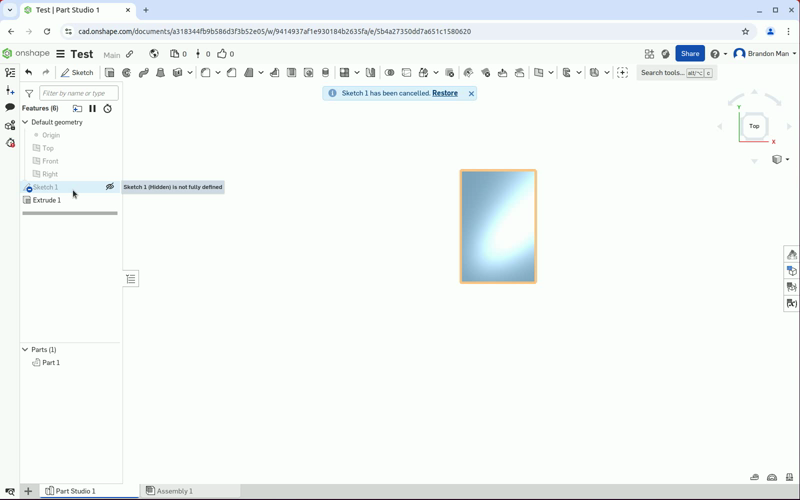
click(73, 189)
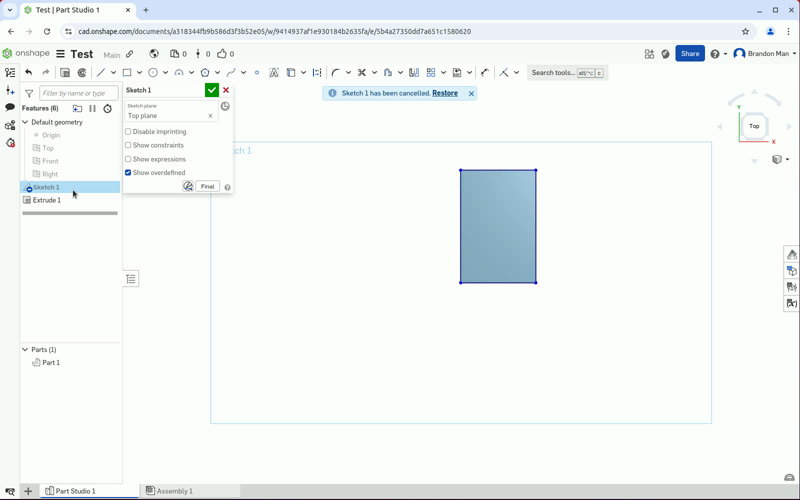
mouse_move(229, 92)
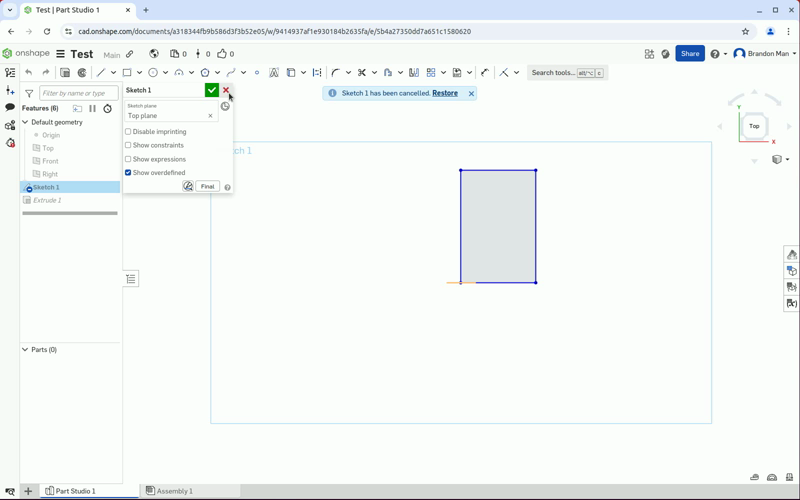
click(229, 92)
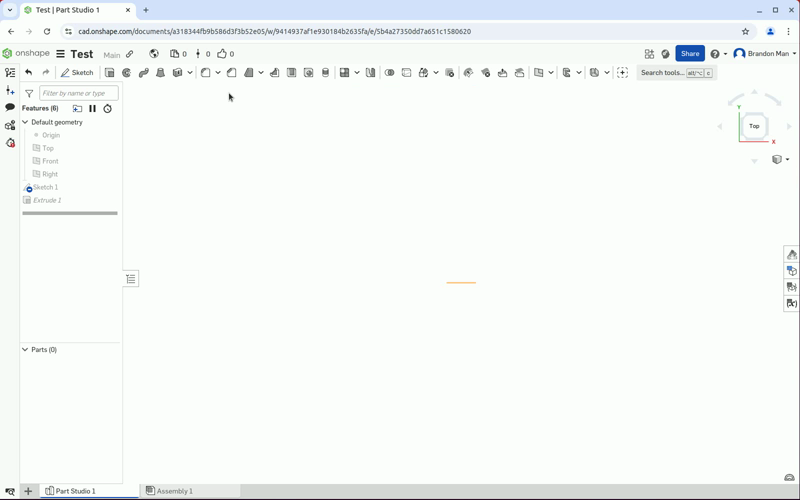
mouse_move(73, 352)
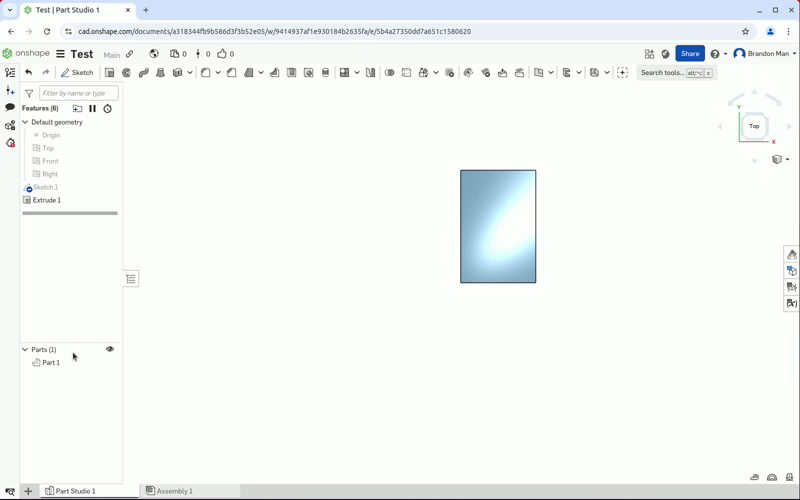
key(y)
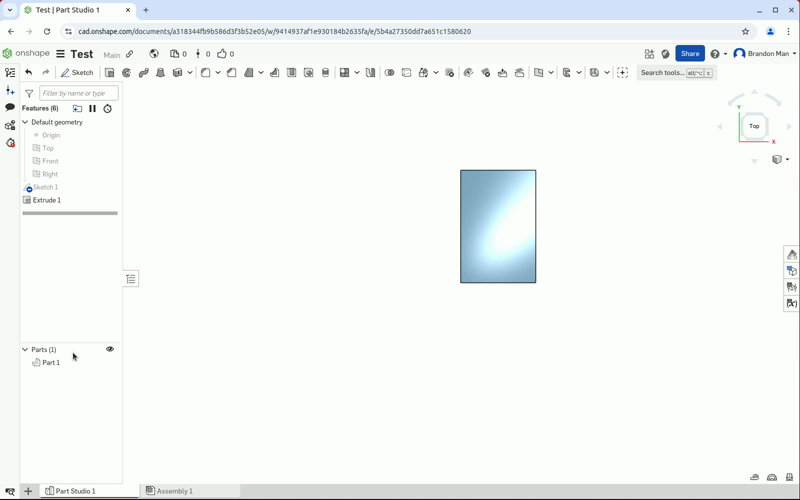
key(shift+p)
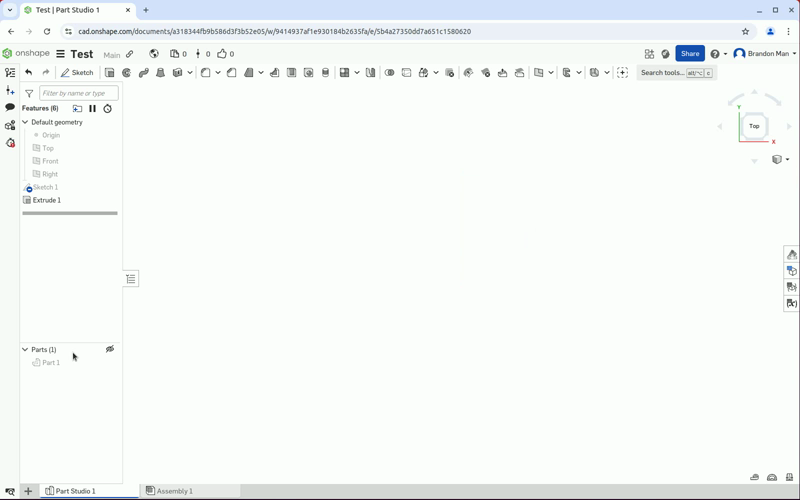
key(space)
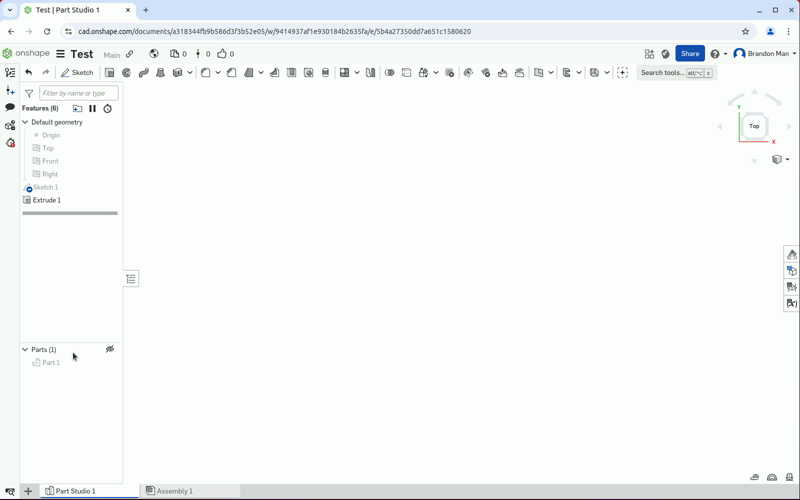
key_down(shift)
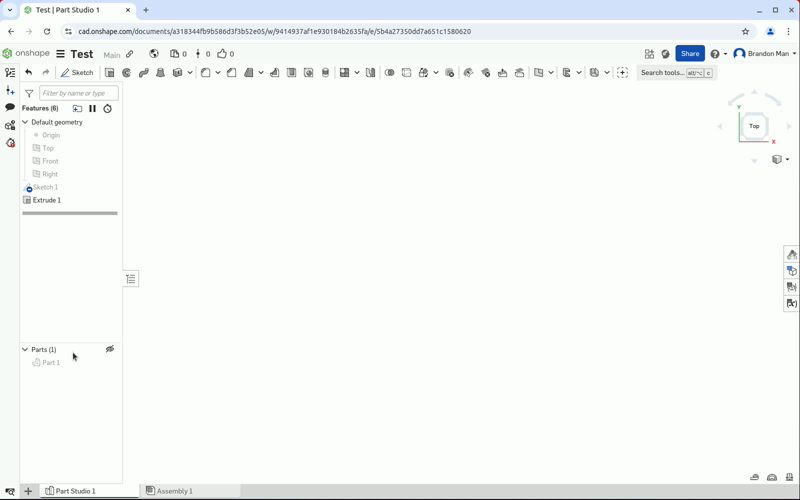
key(up)
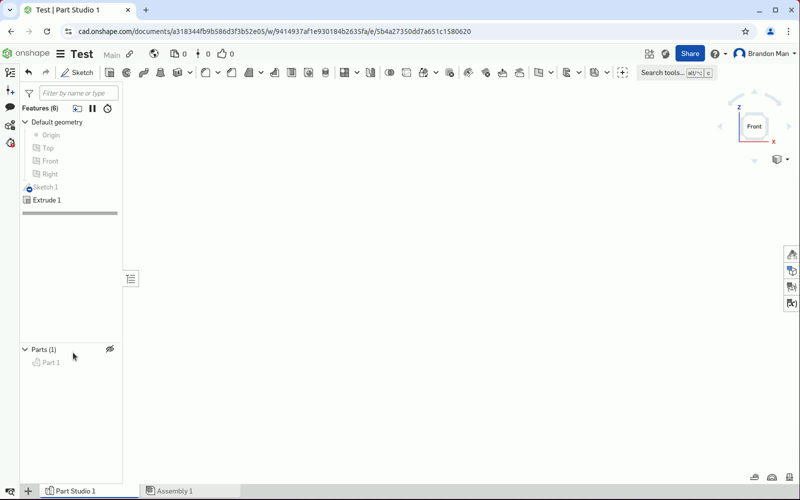
key_up(shift)
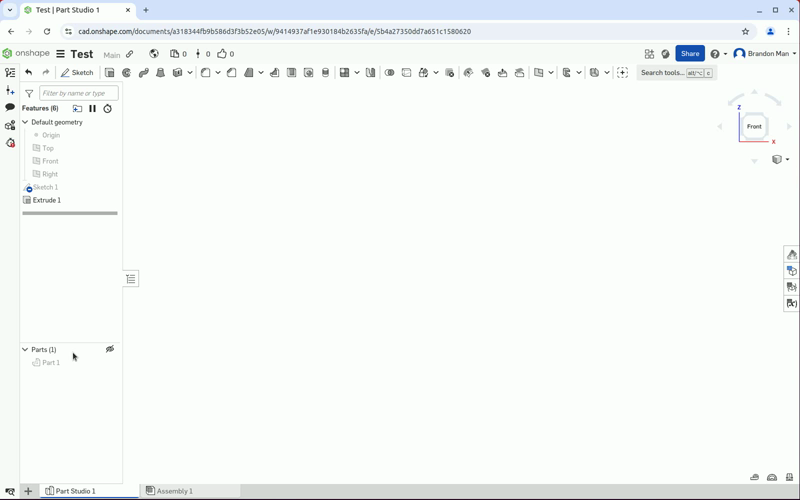
key(space)
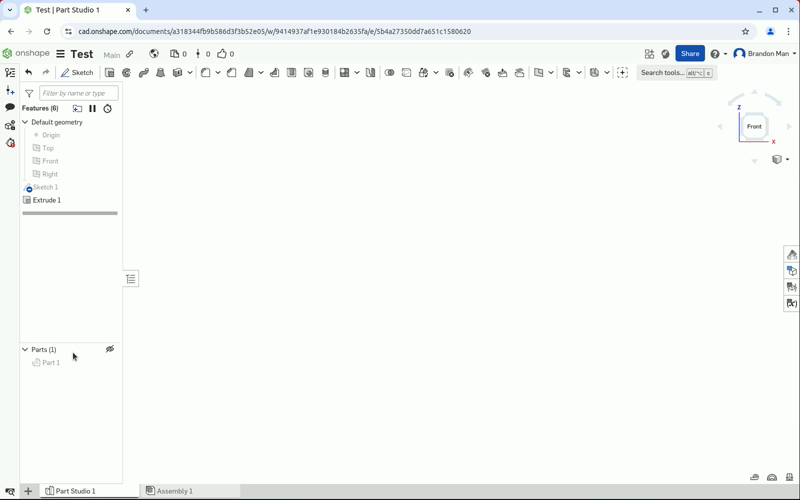
key_down(shift)
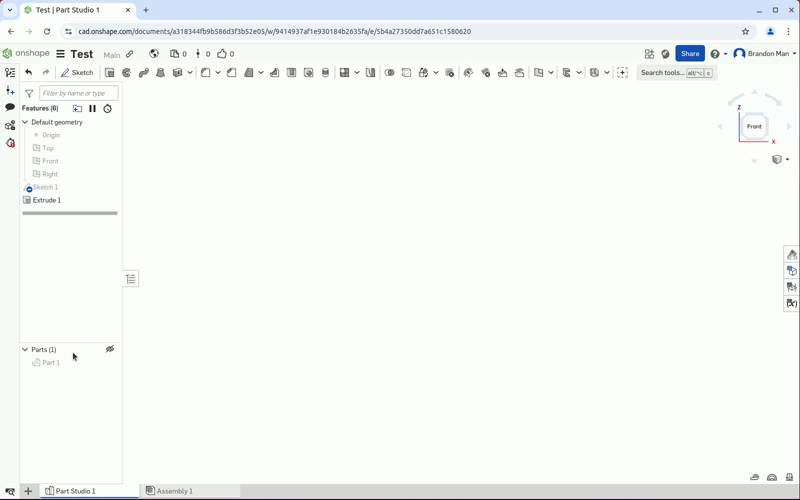
key(left)
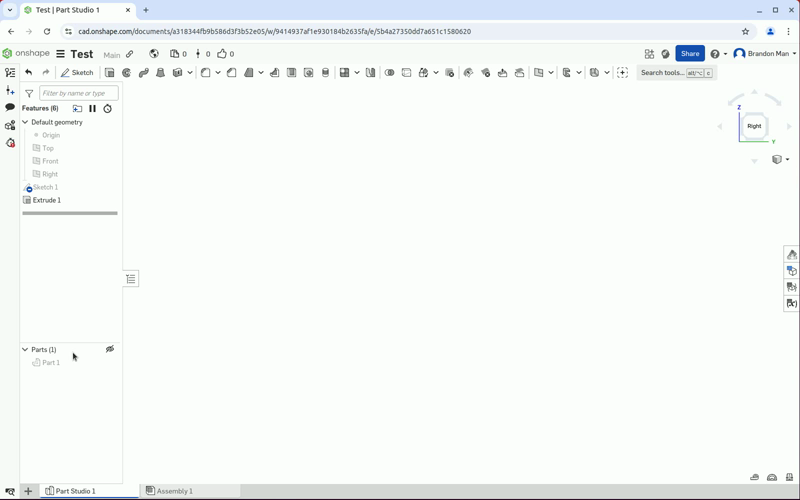
key_up(shift)
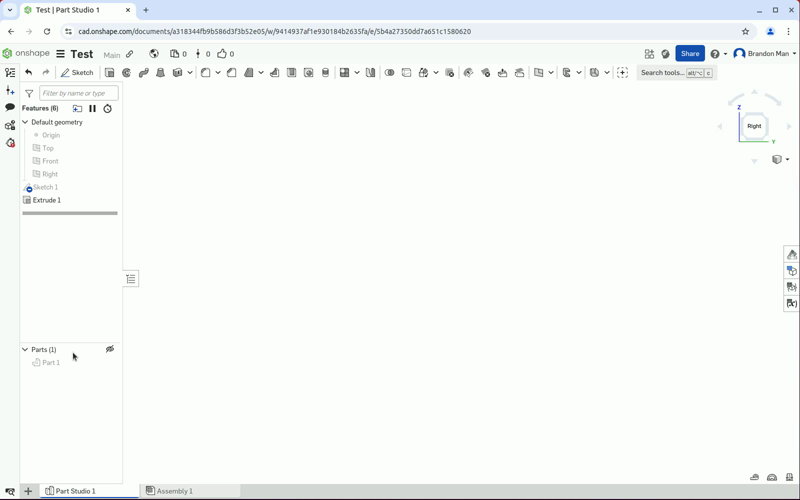
mouse_move(73, 352)
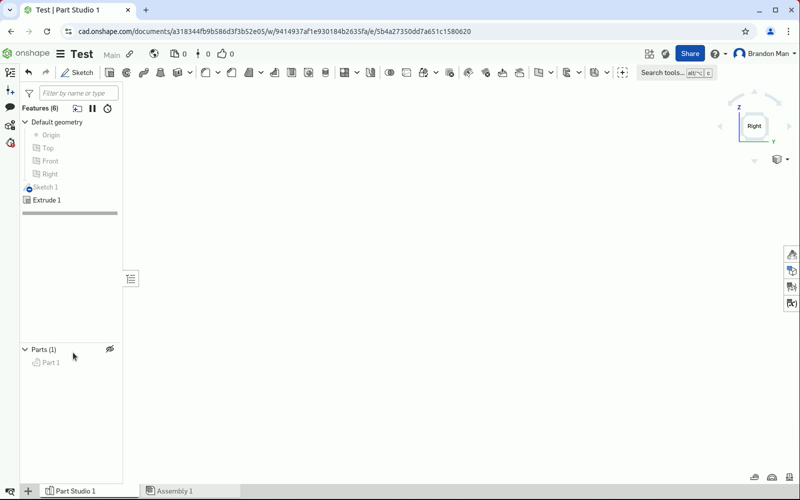
key(shift+y)
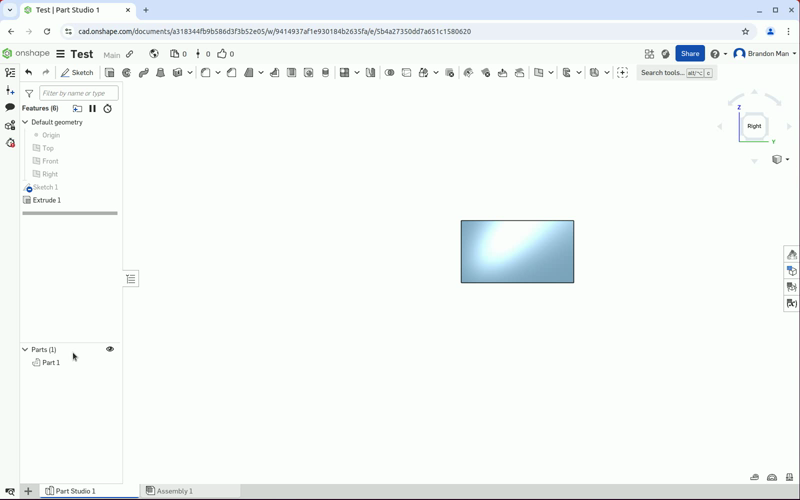
mouse_move(541, 75)
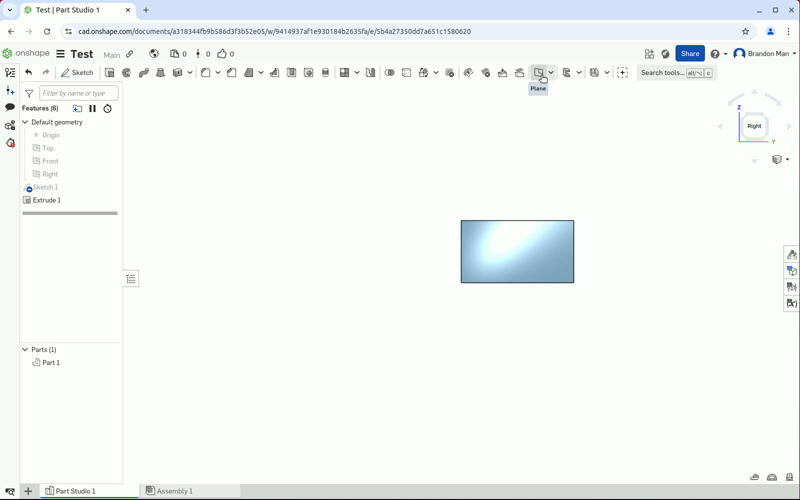
click(541, 75)
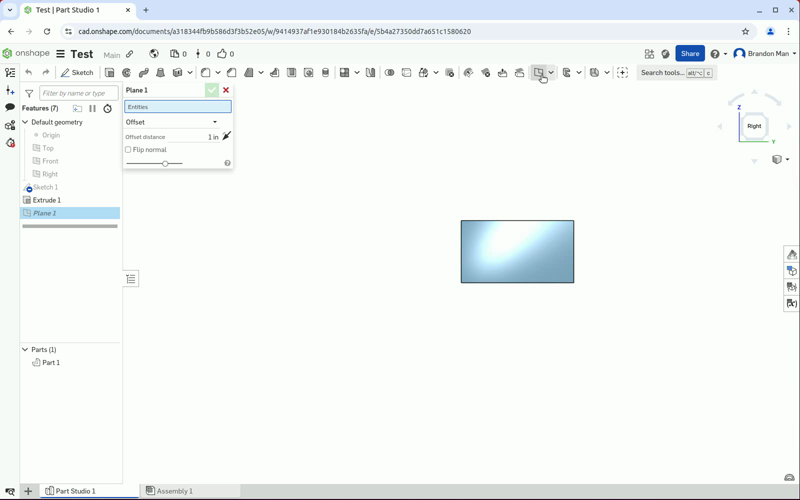
mouse_move(73, 176)
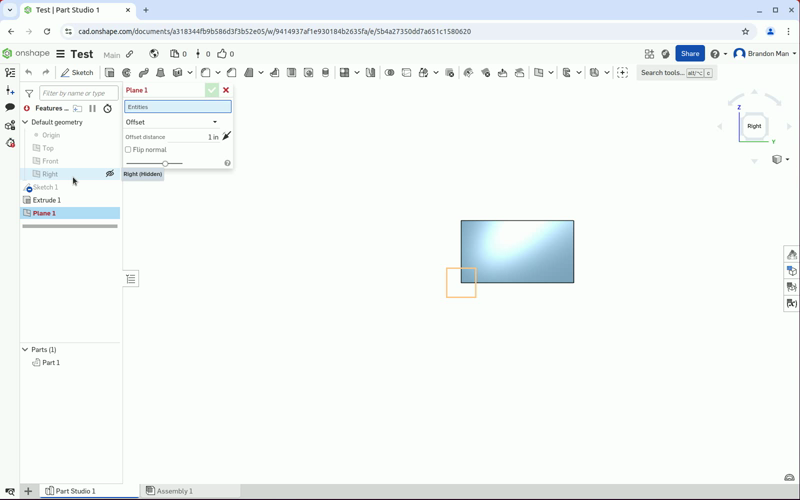
click(73, 176)
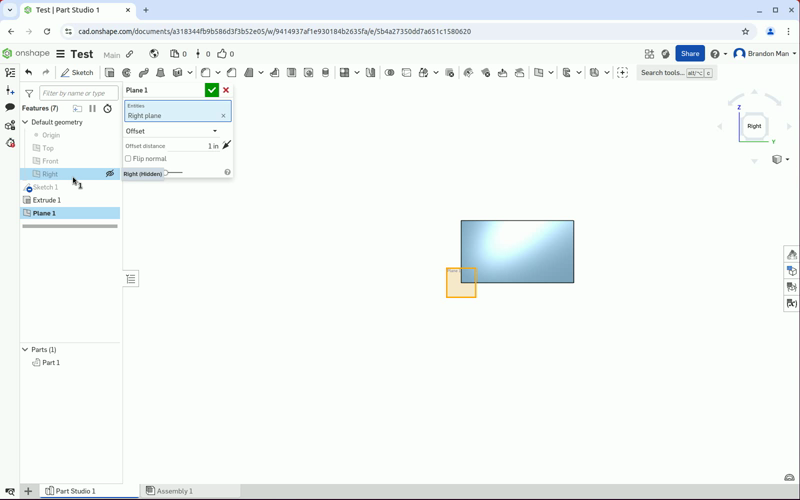
key(tab, 2)
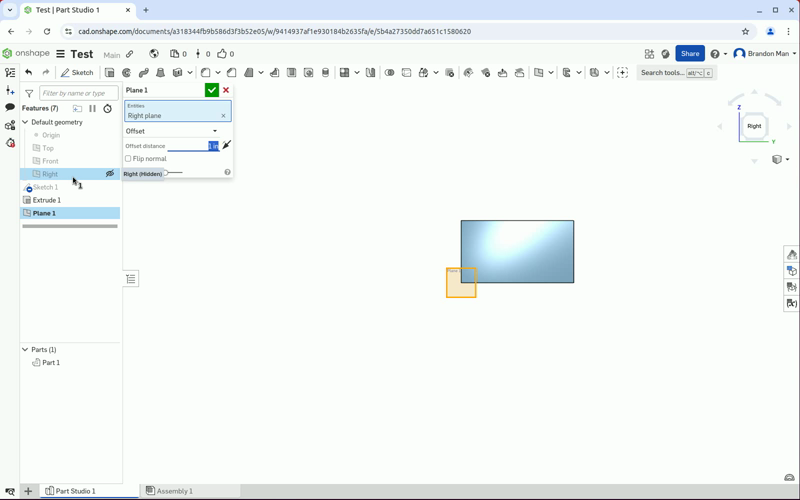
text(15.405)
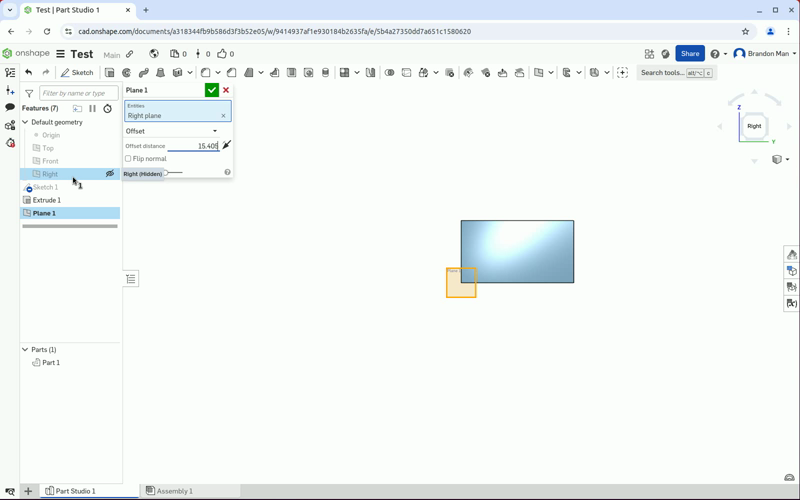
key(enter, 2)
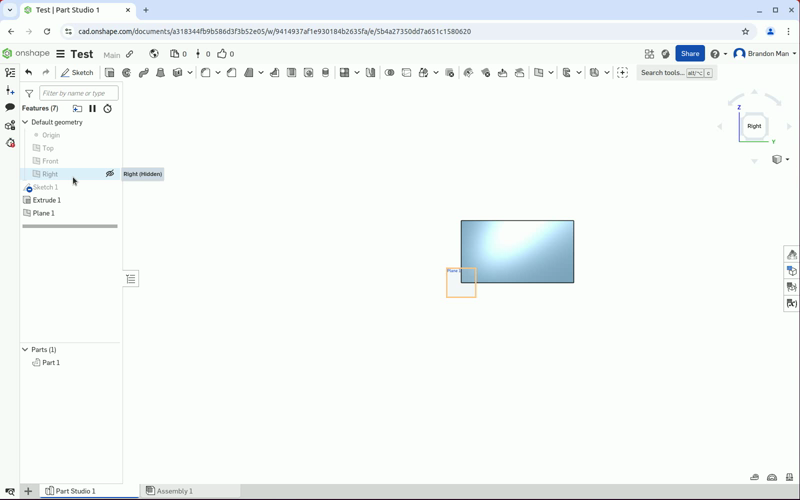
key(shift+s)
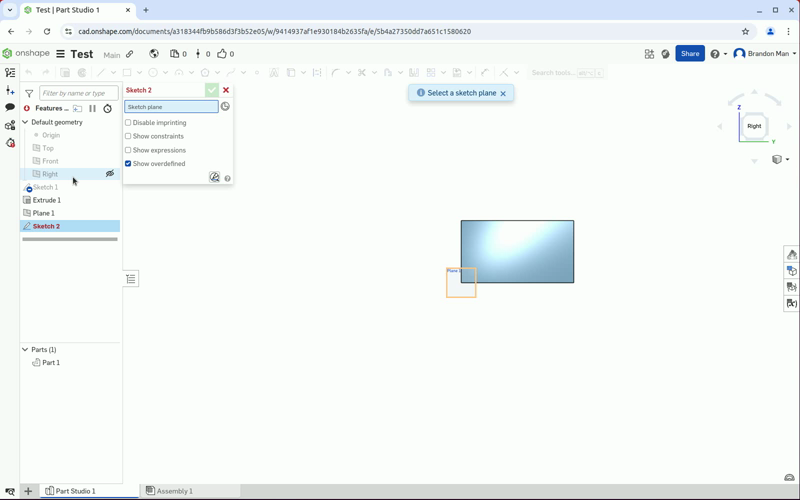
mouse_move(73, 215)
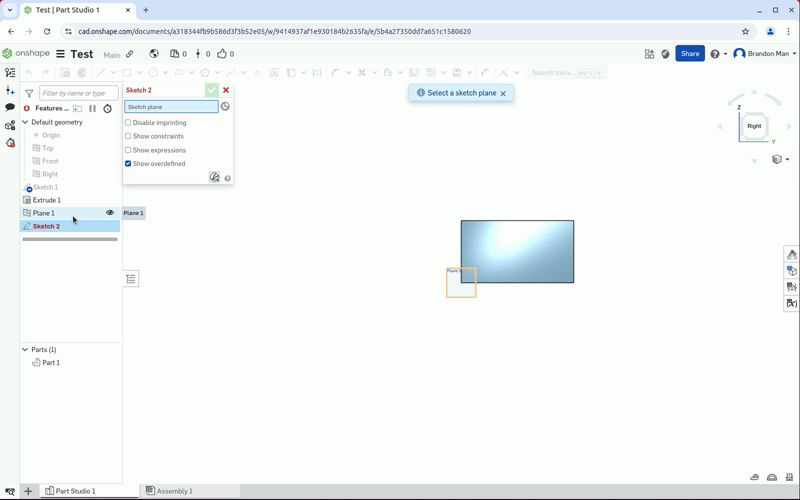
click(73, 215)
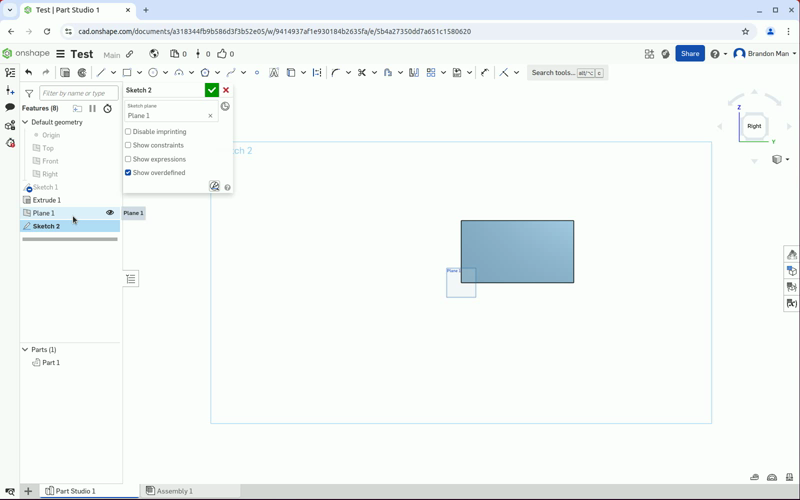
mouse_move(73, 352)
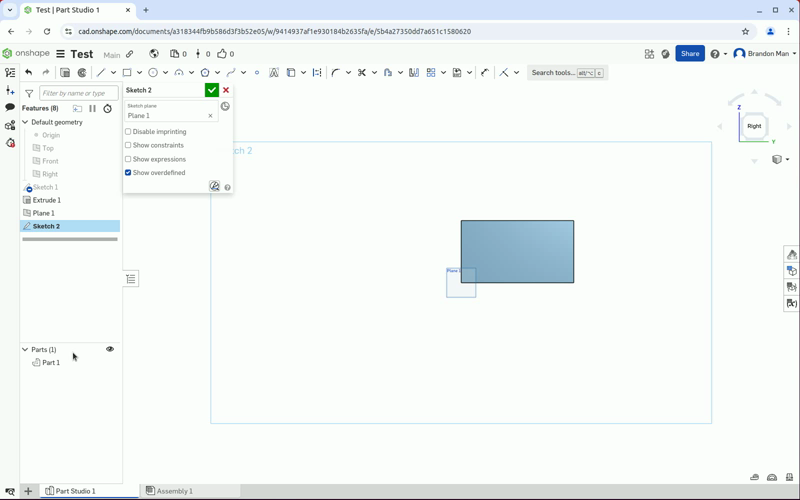
key(y)
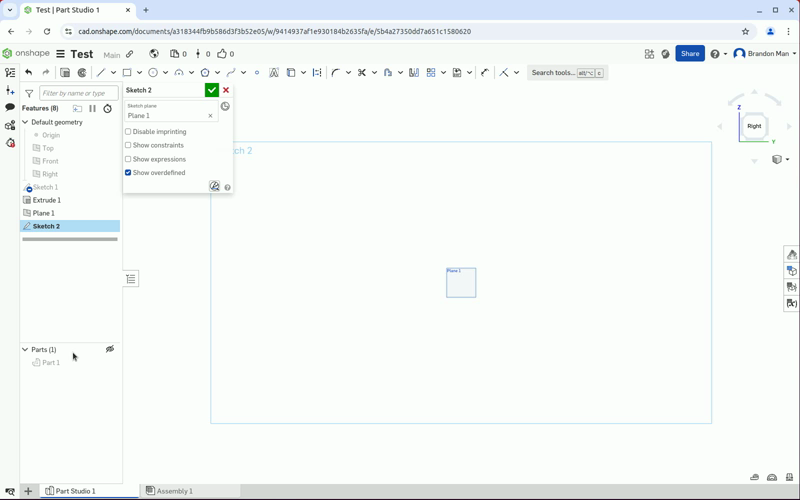
key(l)
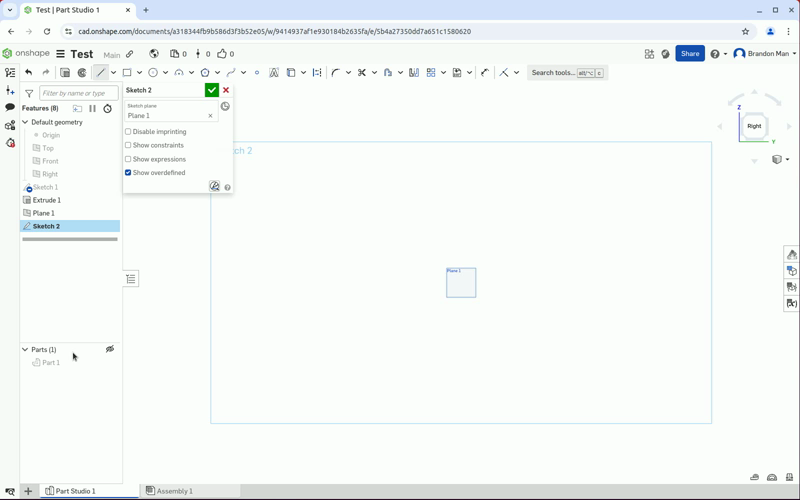
key_down(shift)
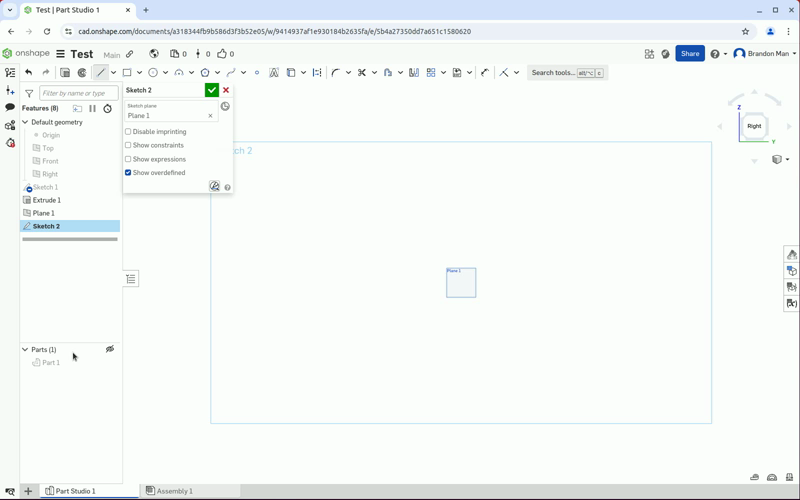
mouse_move(498, 220)
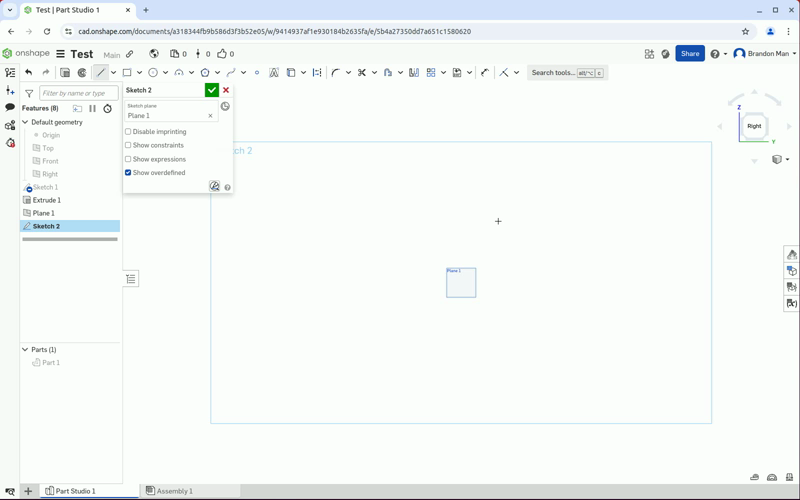
click(498, 220)
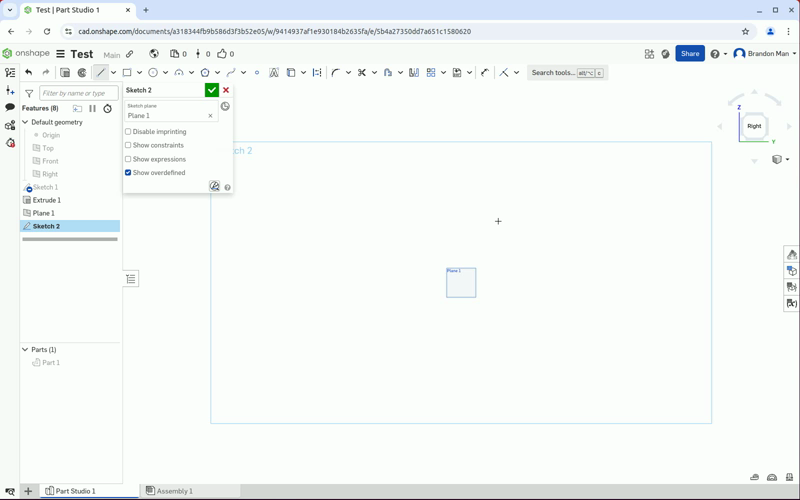
key_up(shift)
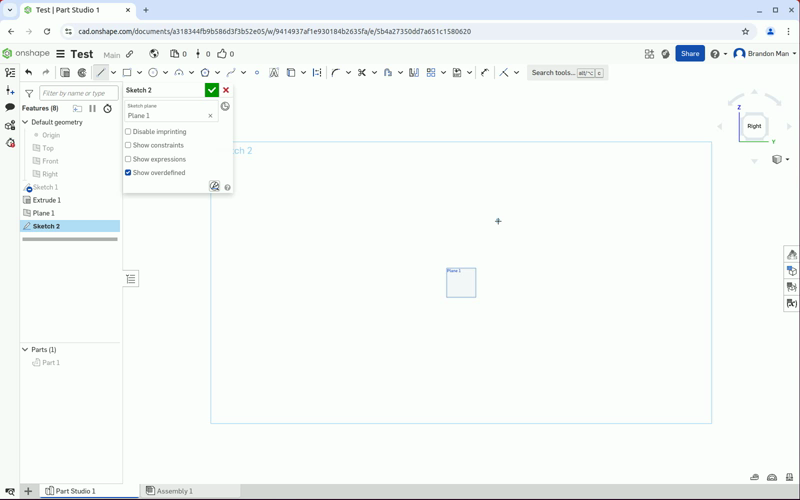
key_down(shift)
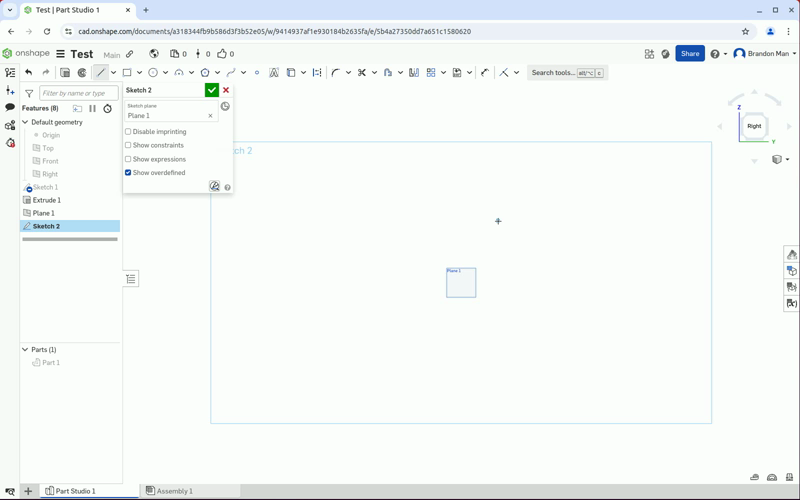
mouse_move(523, 283)
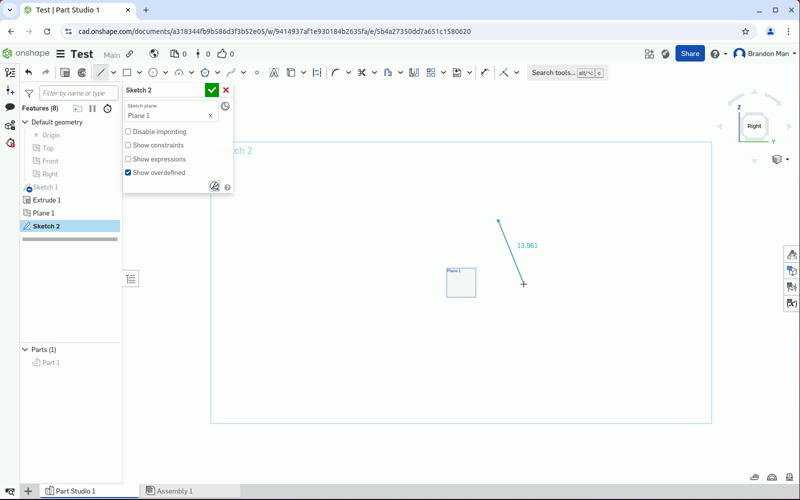
click(523, 283)
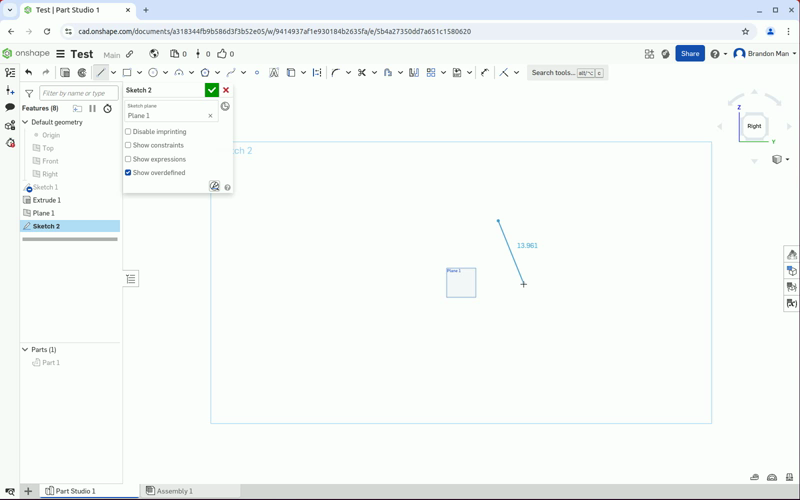
key_up(shift)
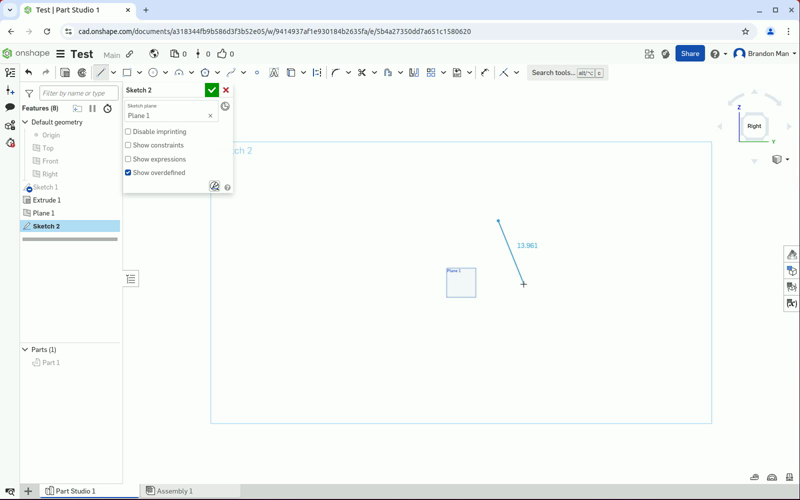
key_down(shift)
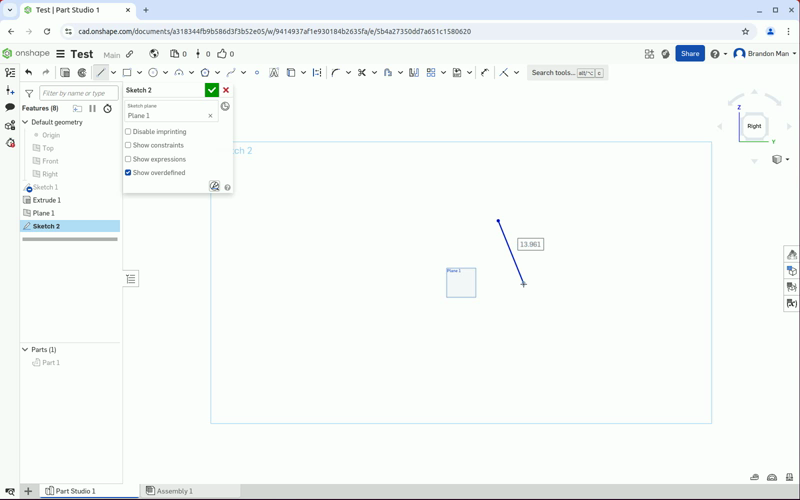
mouse_move(553, 283)
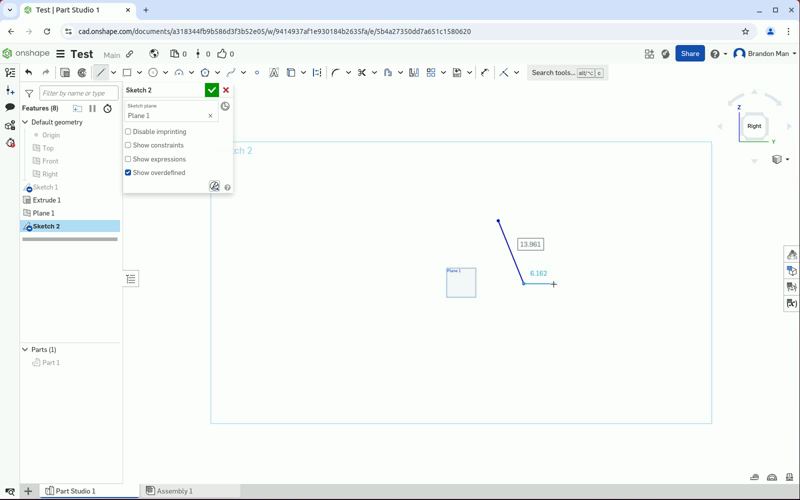
mouse_move(573, 283)
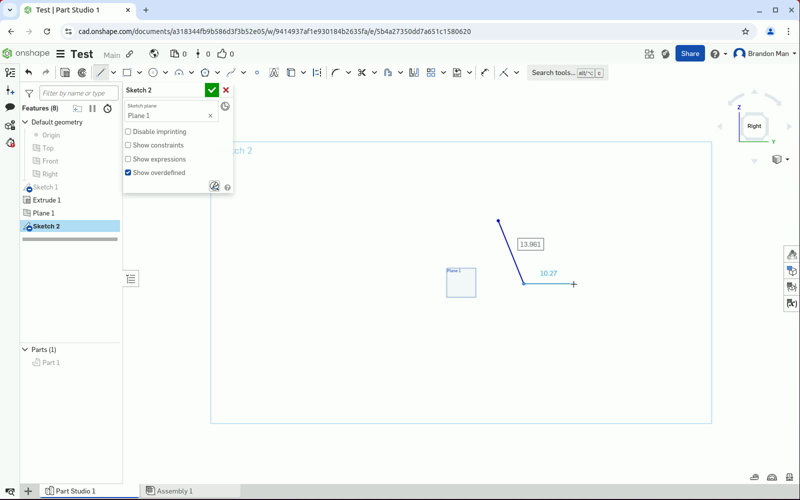
click(573, 283)
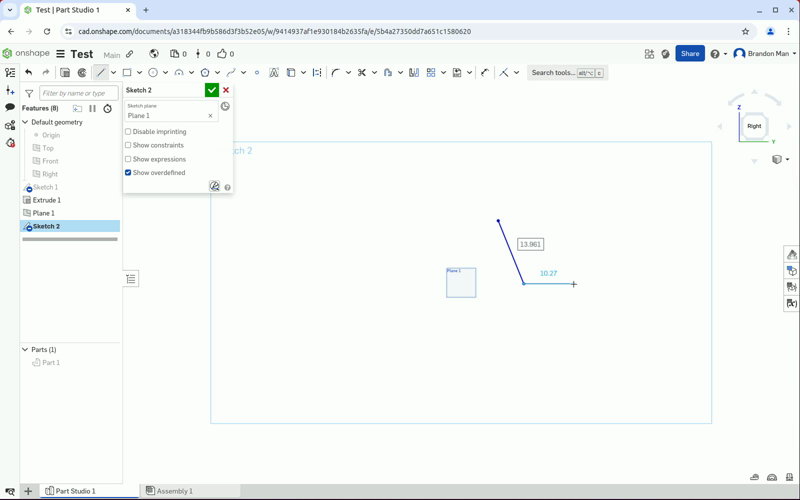
key_up(shift)
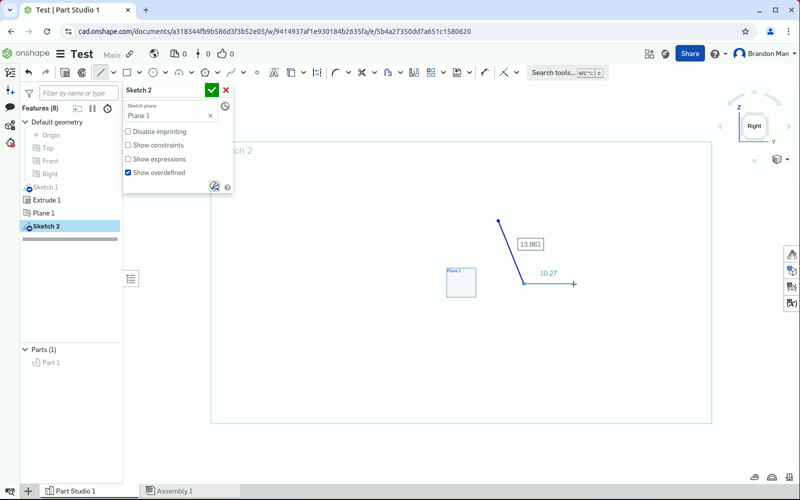
key_down(shift)
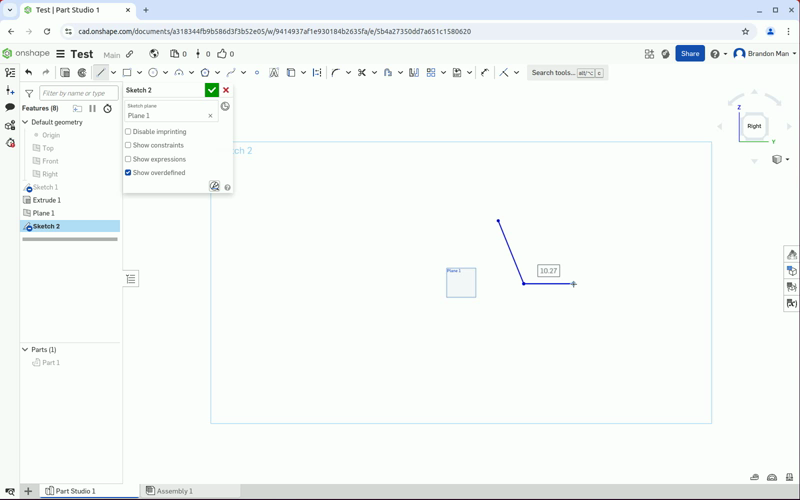
mouse_move(573, 220)
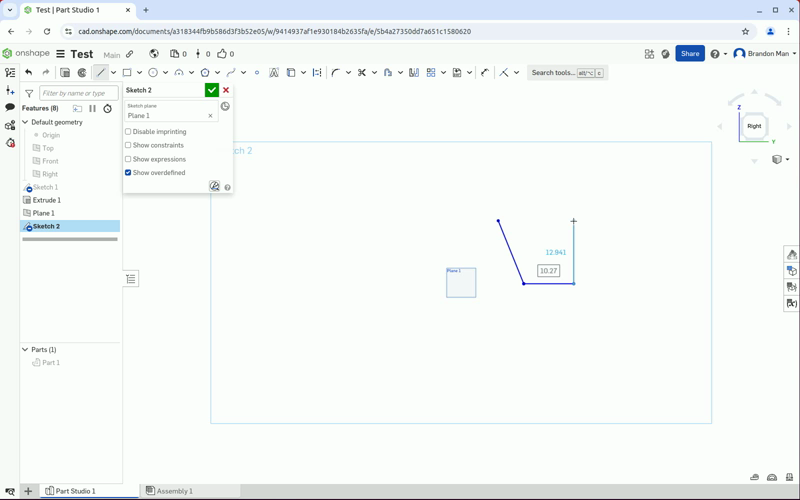
click(573, 220)
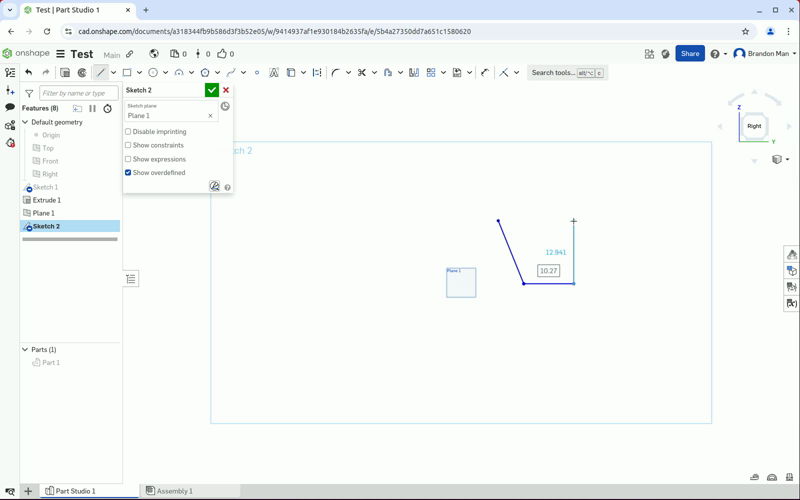
key_up(shift)
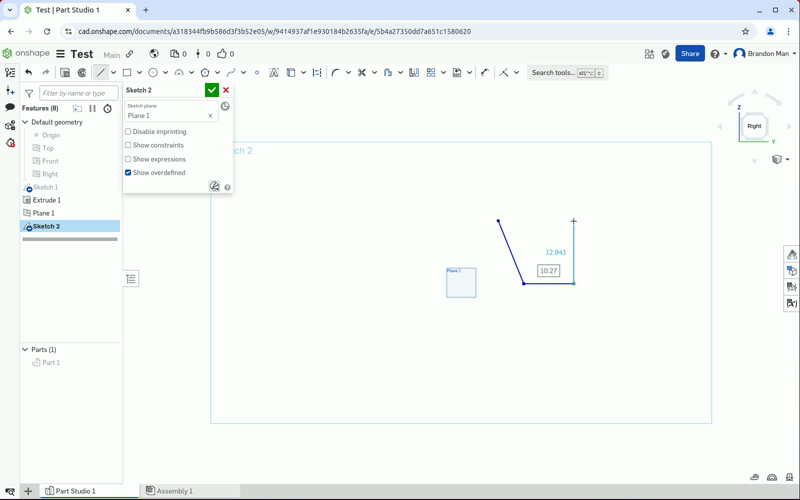
key_down(shift)
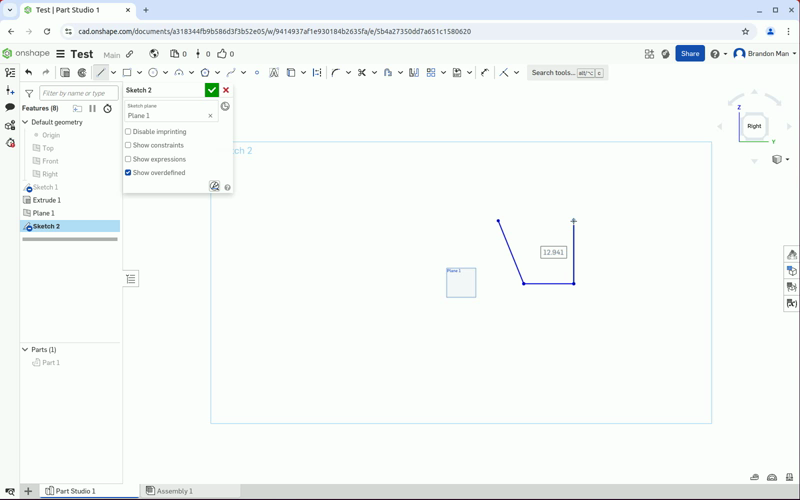
mouse_move(498, 220)
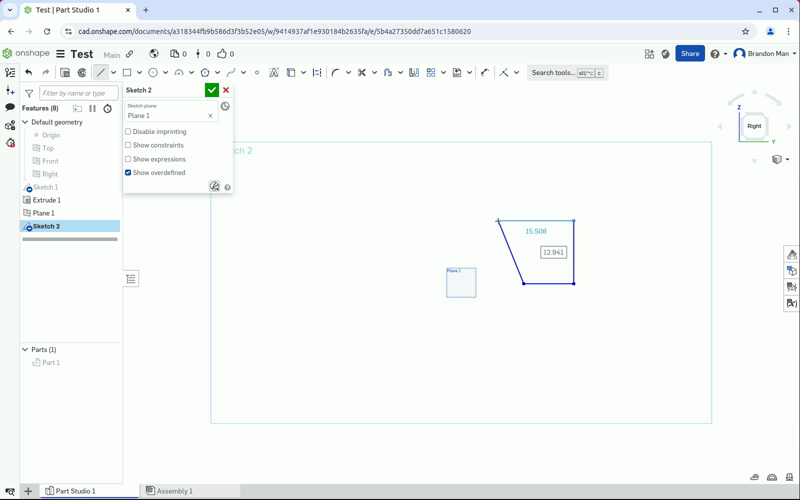
key_up(shift)
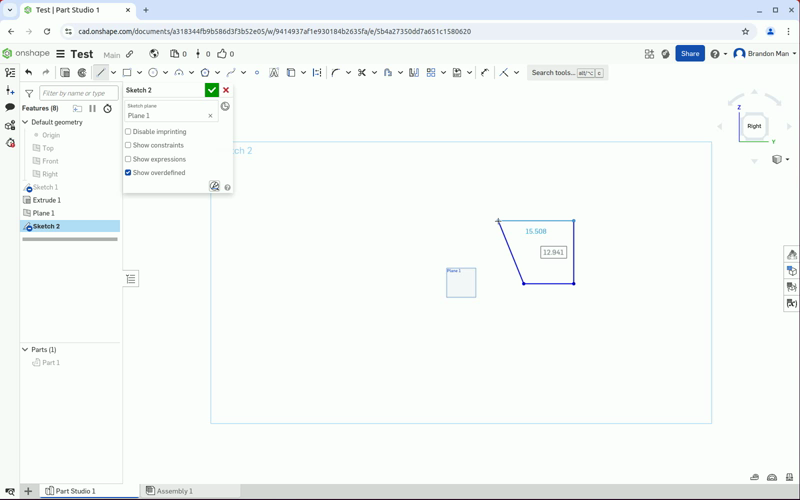
click(498, 220)
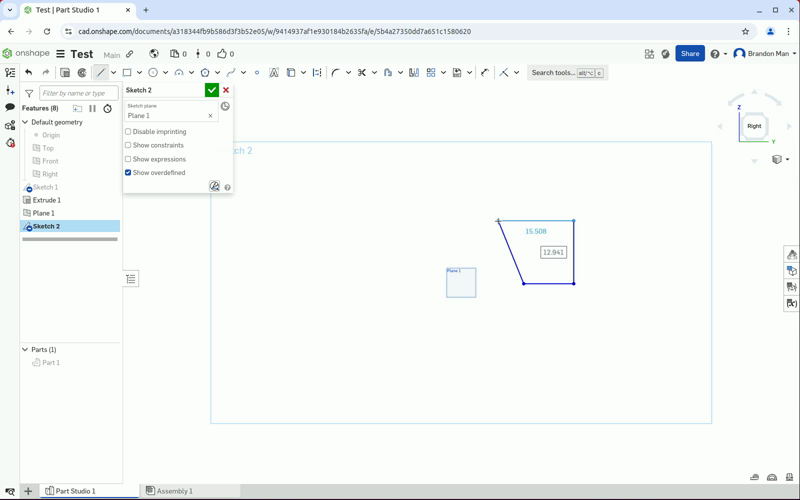
key(esc)
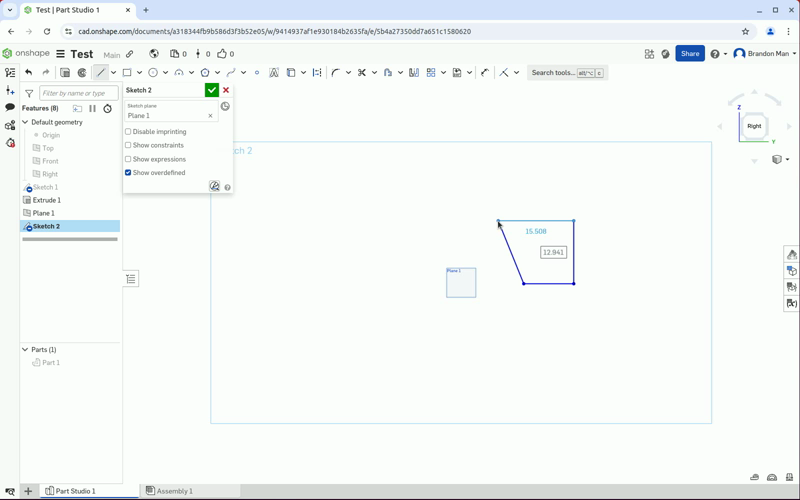
mouse_move(565, 236)
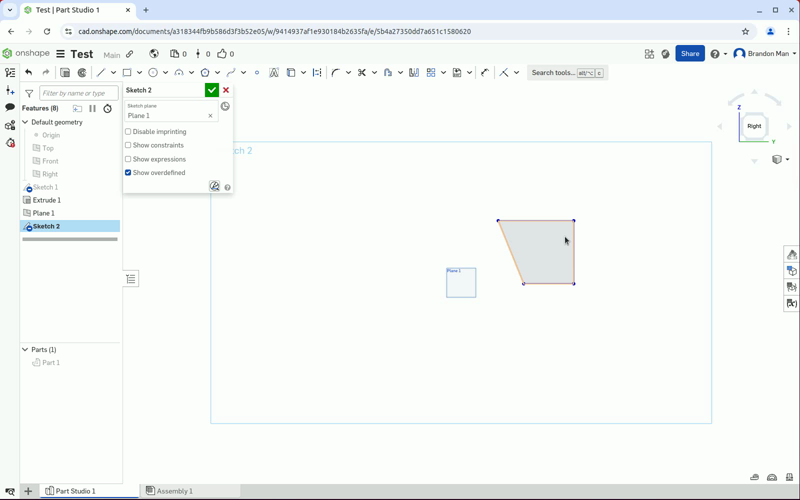
click(565, 236)
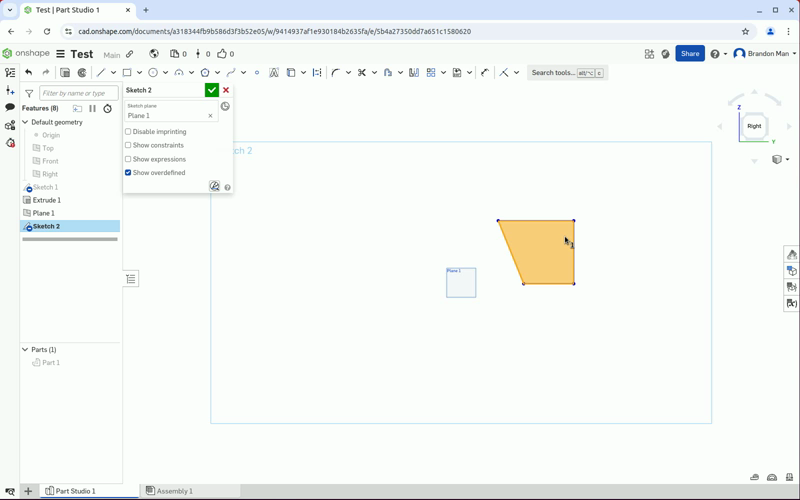
mouse_move(73, 352)
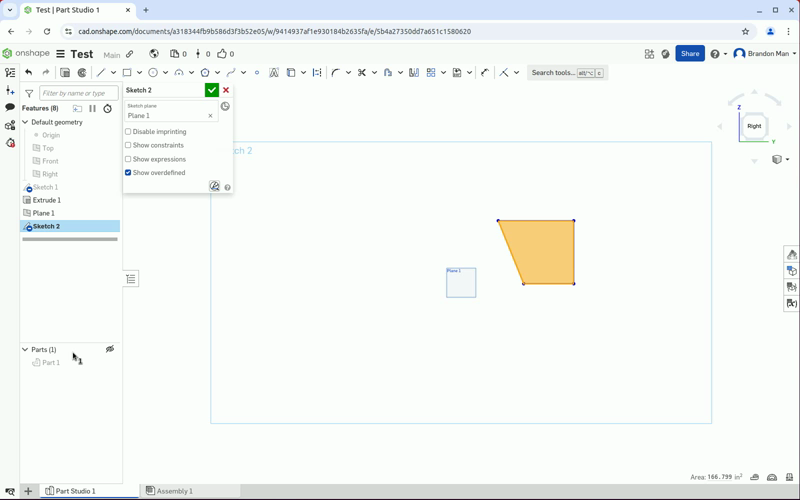
key(shift+y)
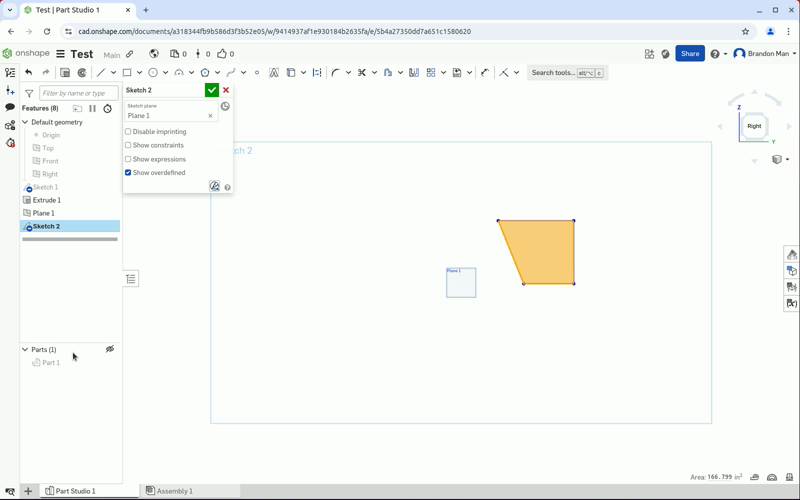
key(shift+e)
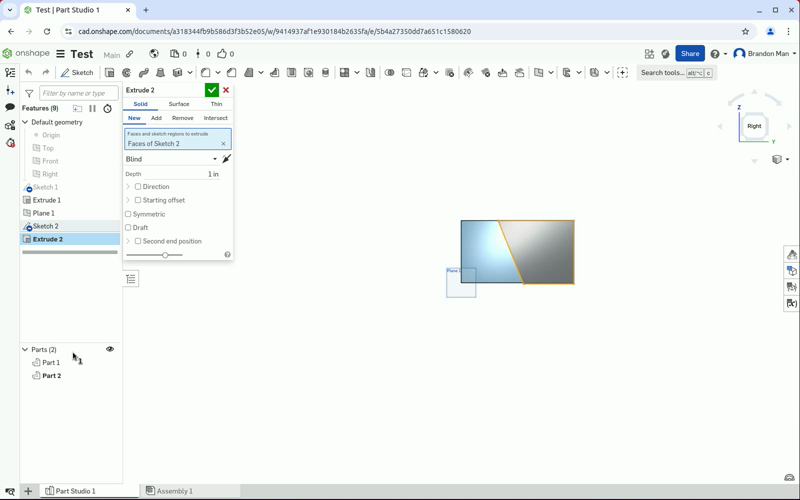
mouse_move(143, 106)
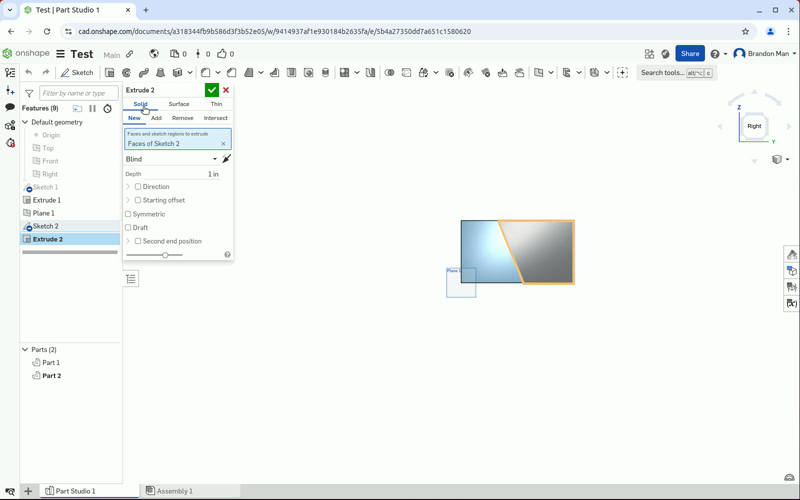
click(143, 106)
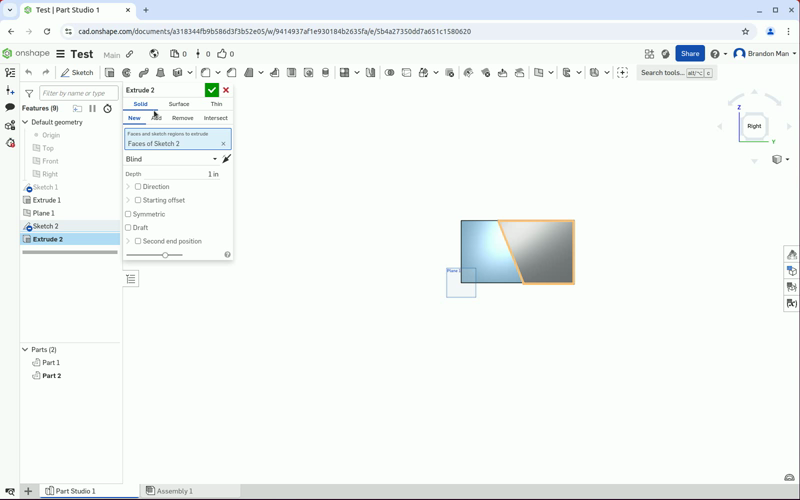
mouse_move(186, 120)
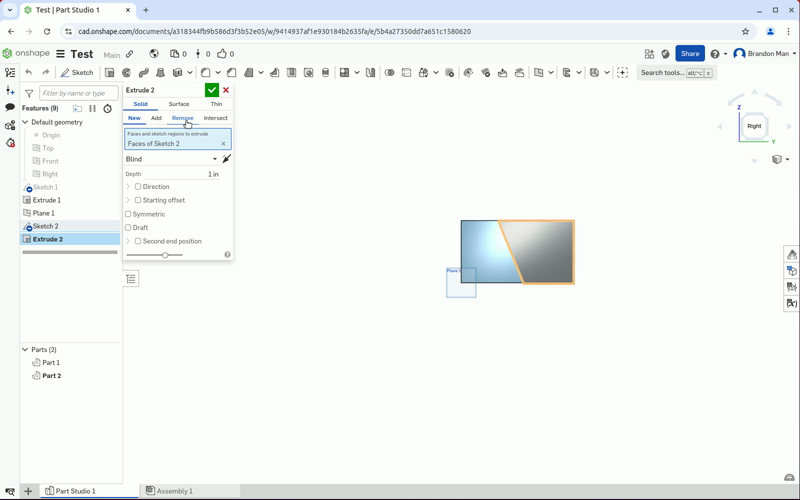
click(186, 120)
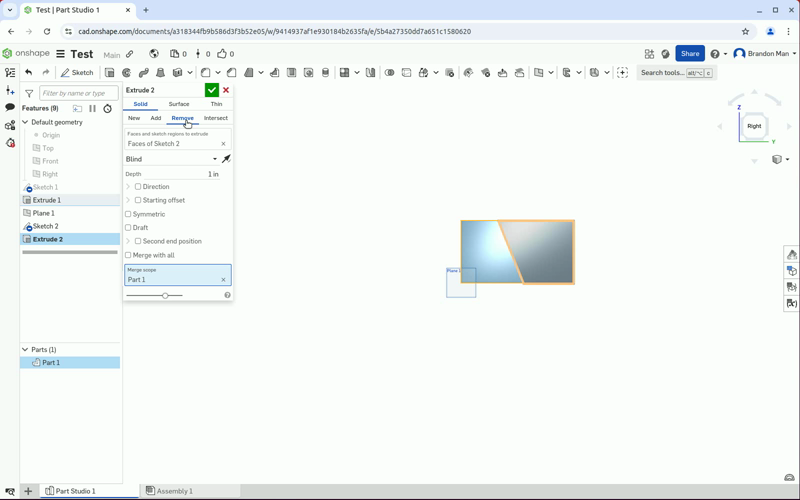
key(tab, 4)
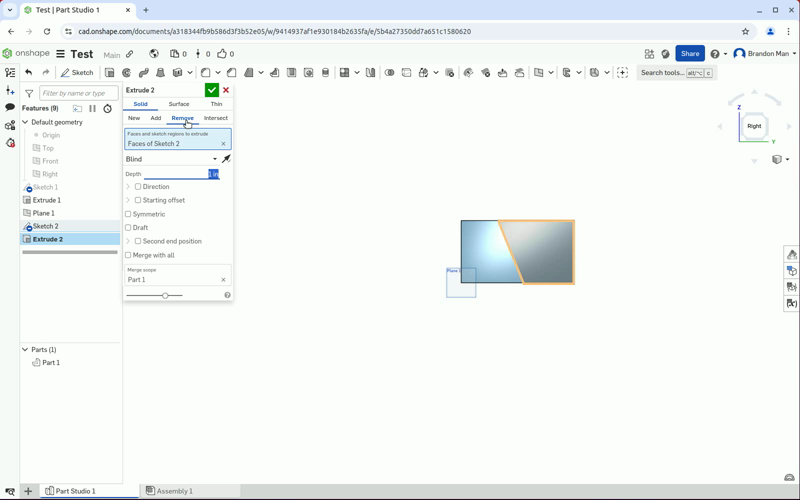
text(5.055)
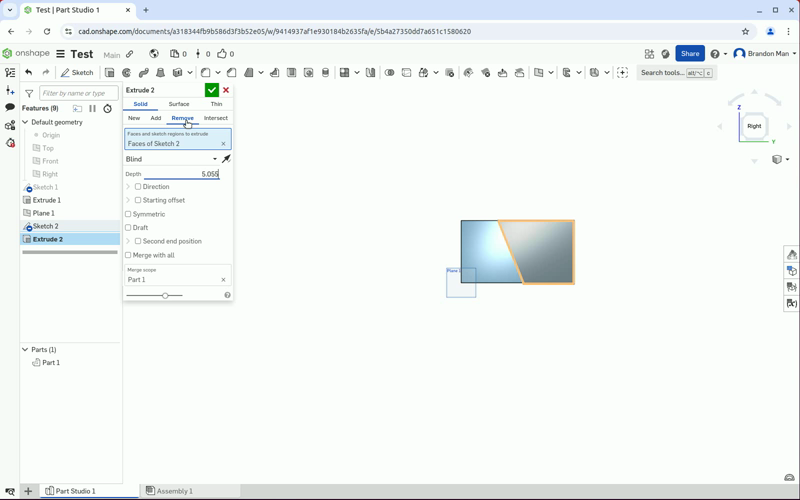
key(tab, 6)
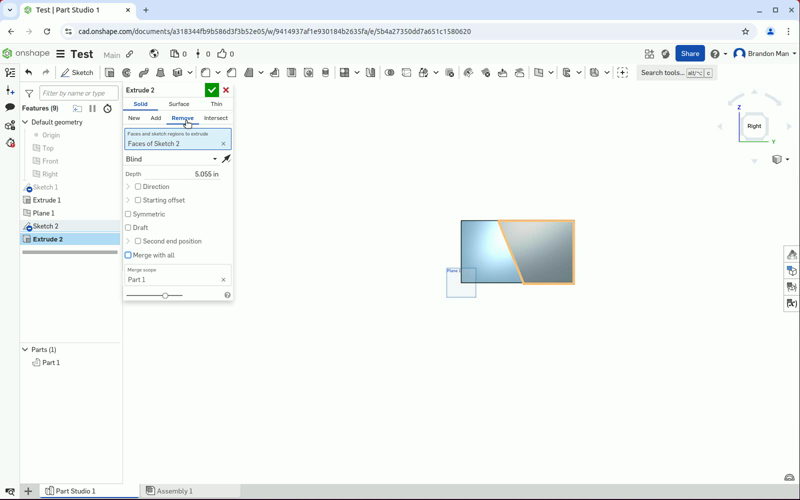
key(space)
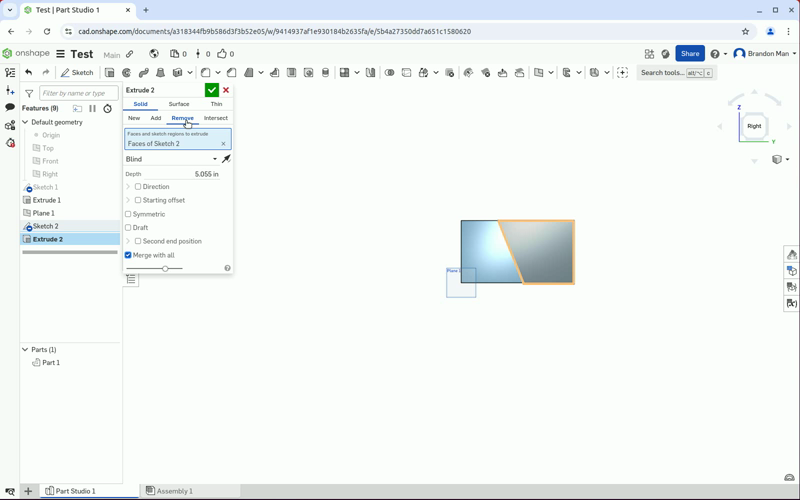
key(enter)
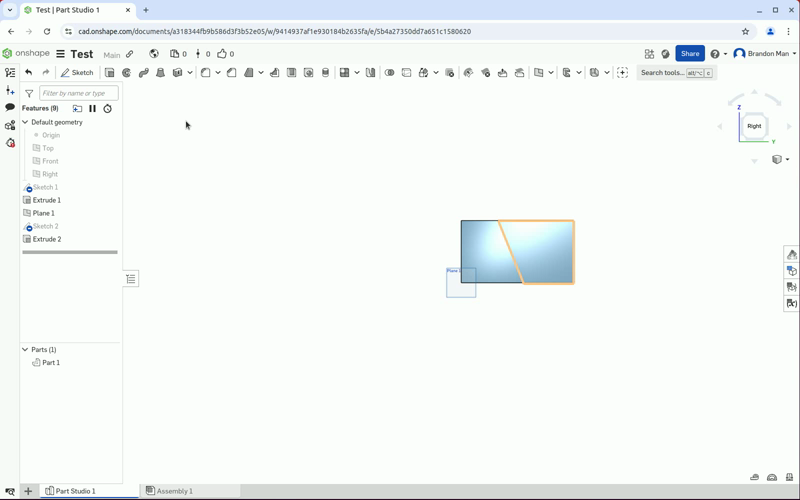
key(shift+h)
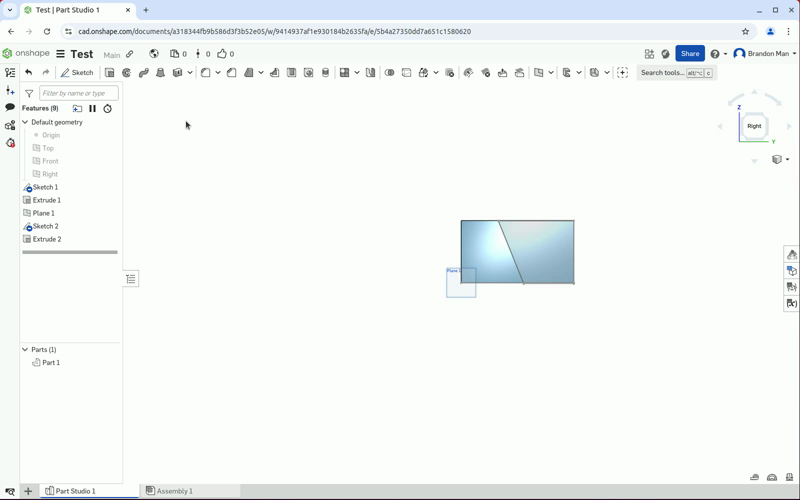
key(shift+h)
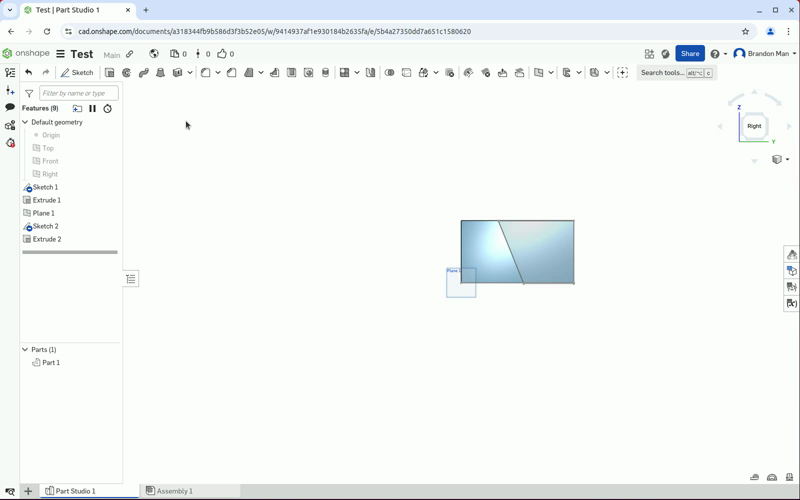
key(shift+7)
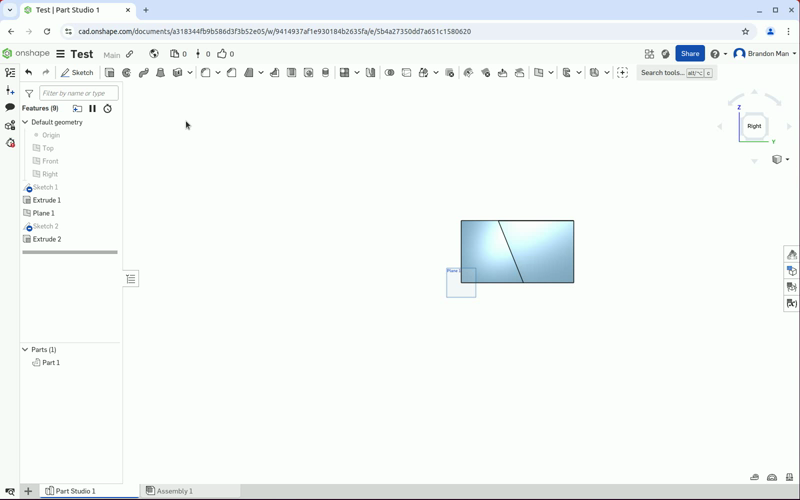
key(right, 2)
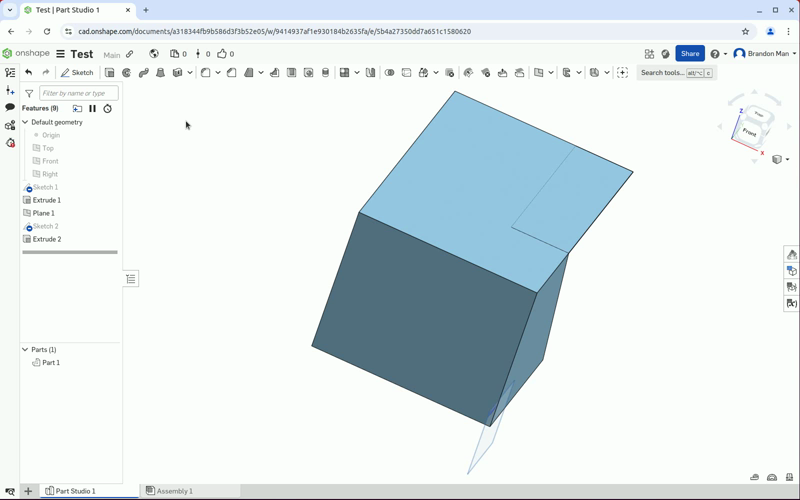
key(down, 2)
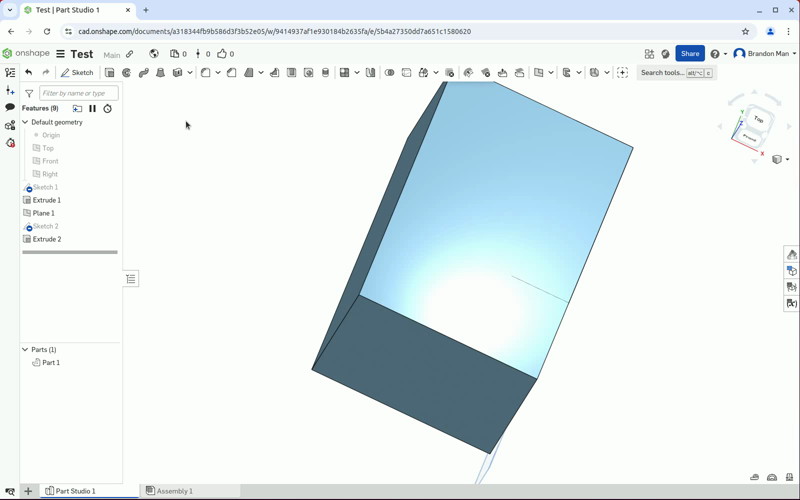
key(up, 2)
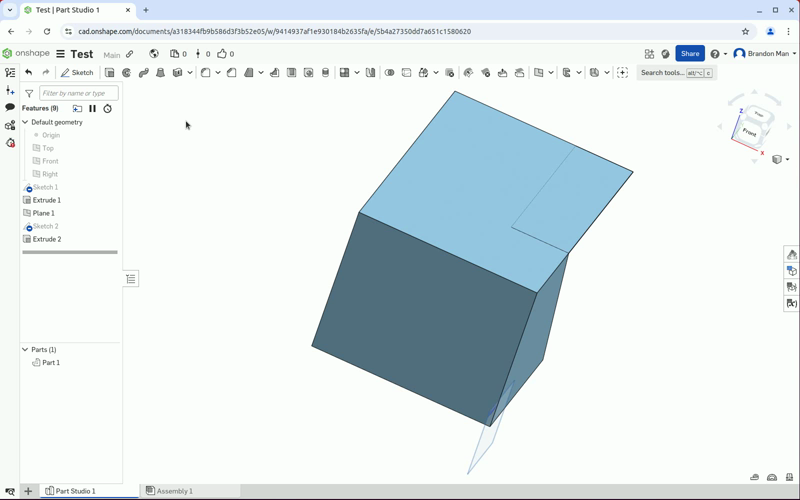
key(left, 2)
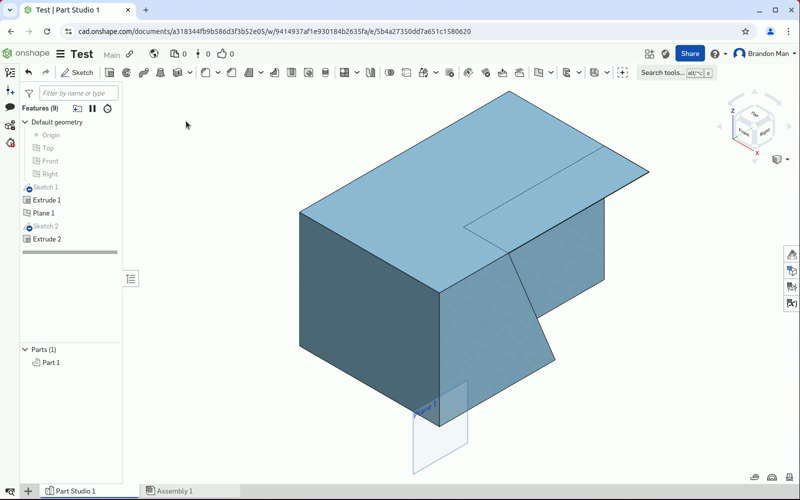
mouse_move(73, 189)
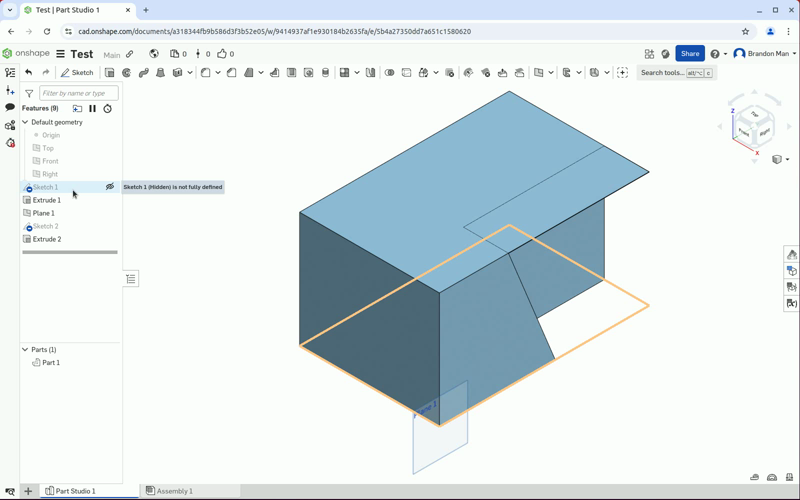
click(73, 189)